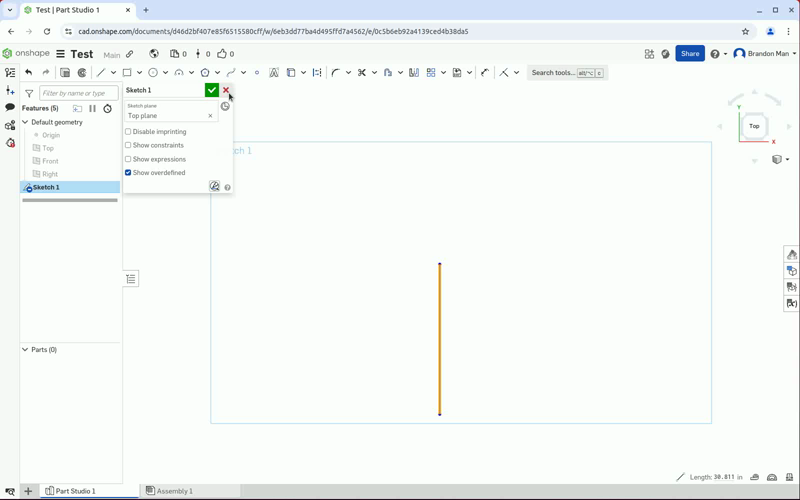
key(shift+h)
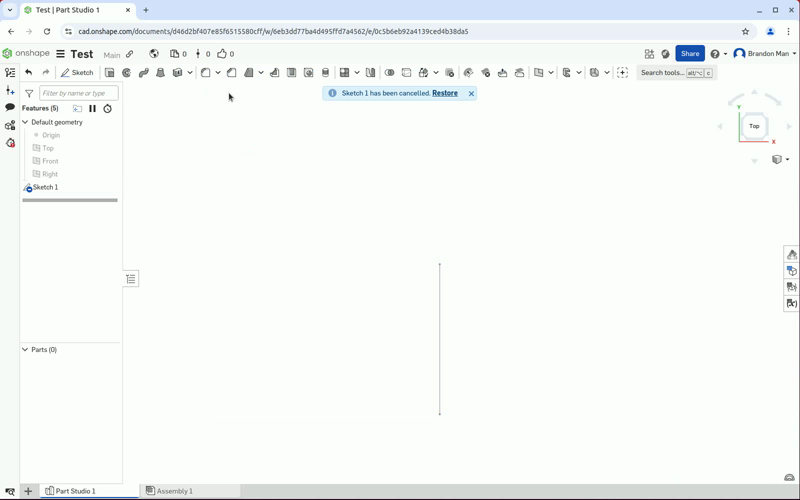
key(shift+s)
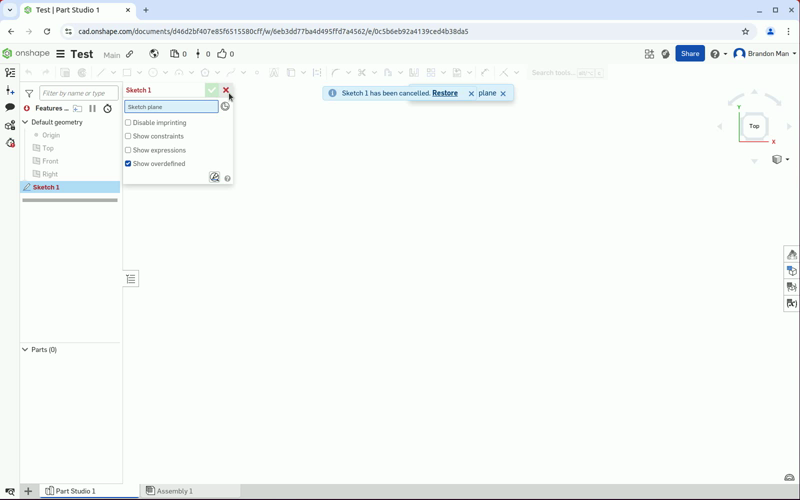
mouse_move(73, 150)
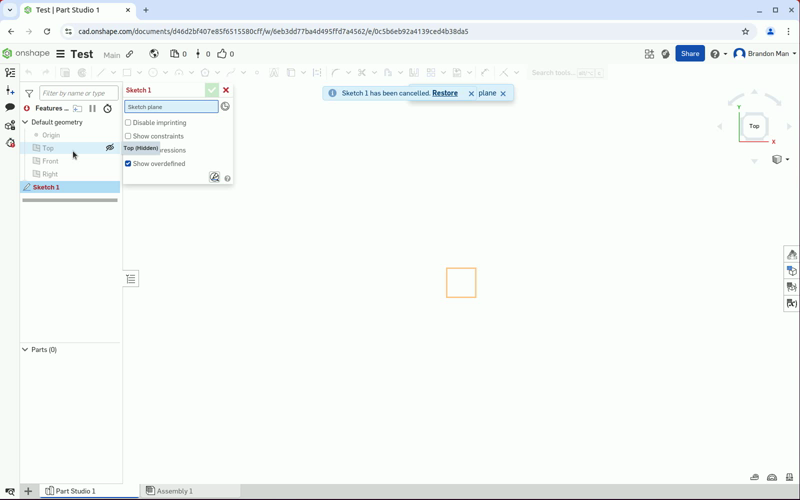
click(73, 150)
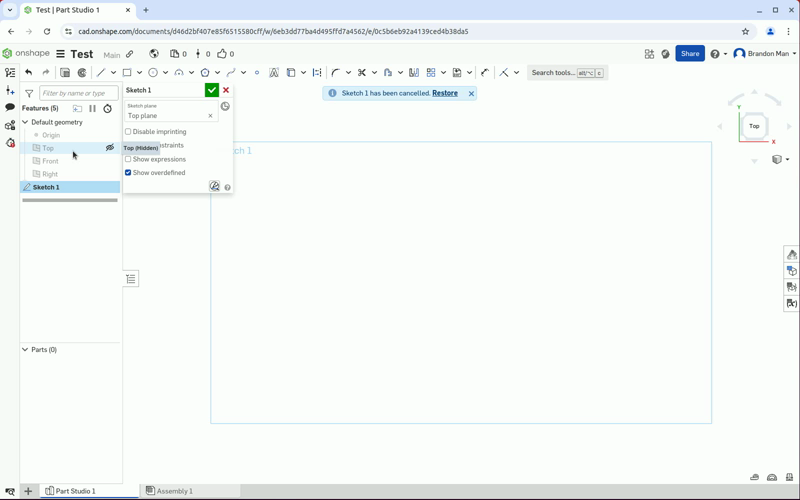
mouse_move(73, 352)
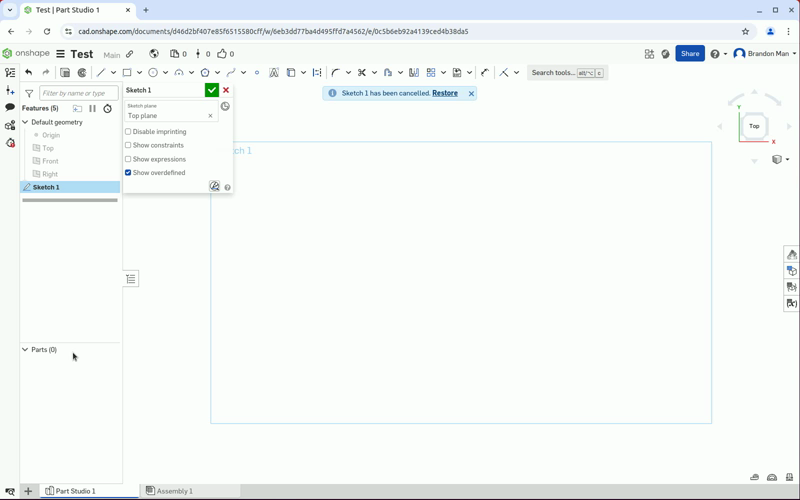
key(y)
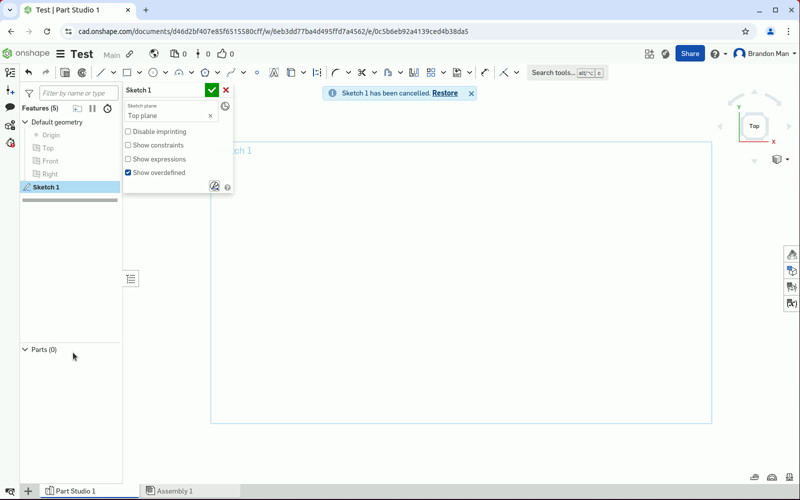
key(l)
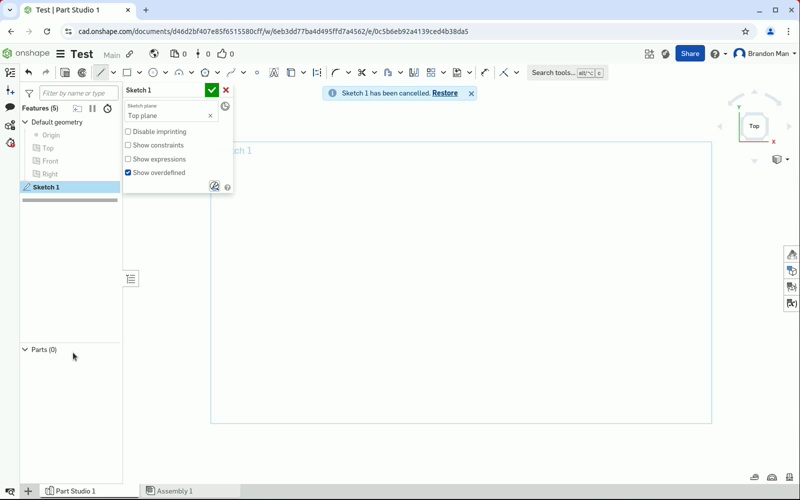
key_down(shift)
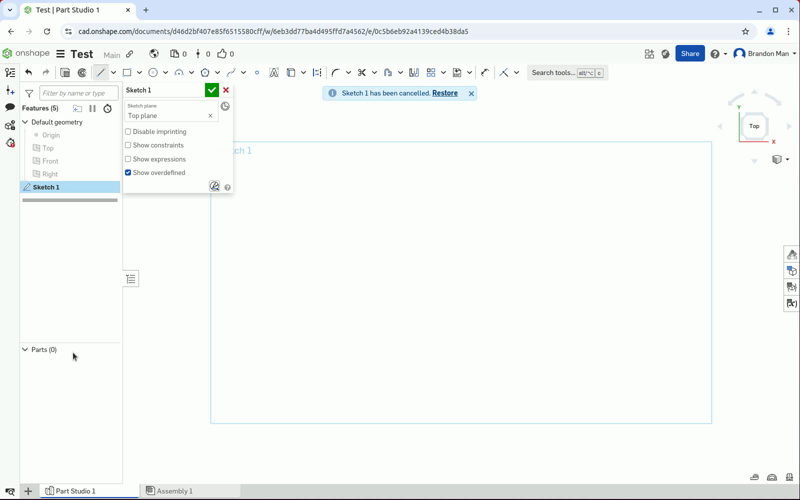
mouse_move(460, 282)
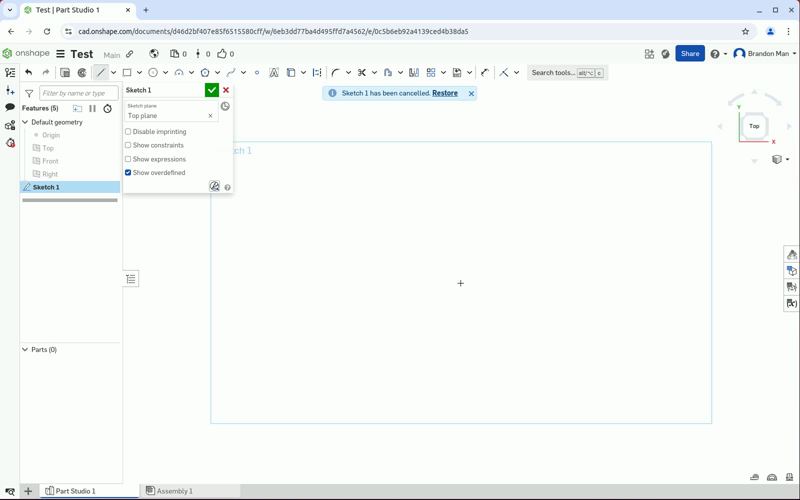
click(460, 282)
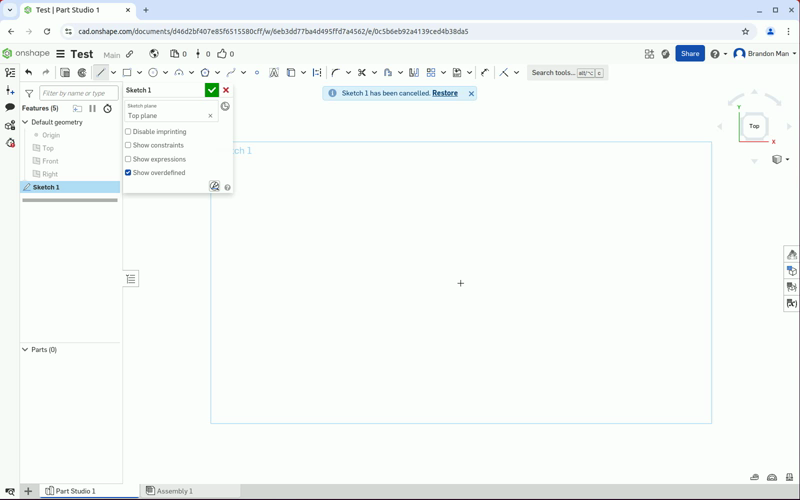
key_up(shift)
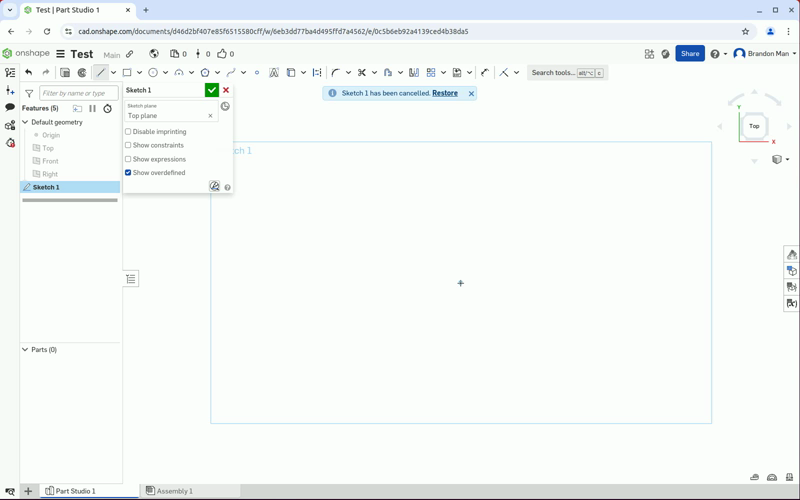
key_down(shift)
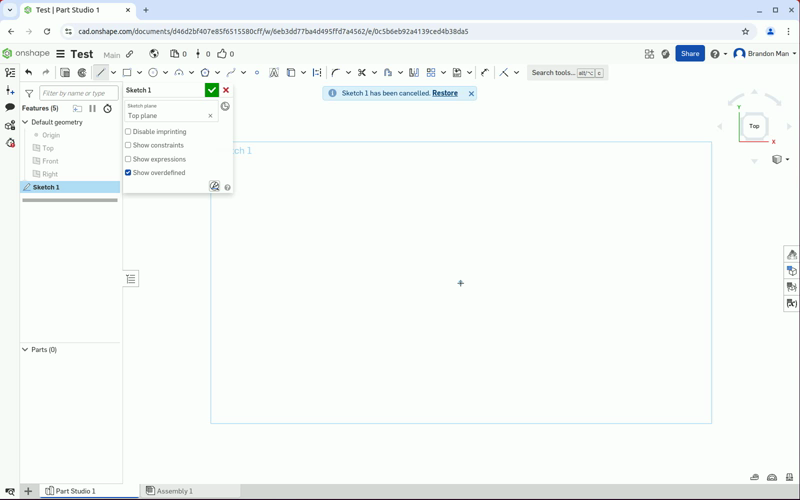
mouse_move(535, 282)
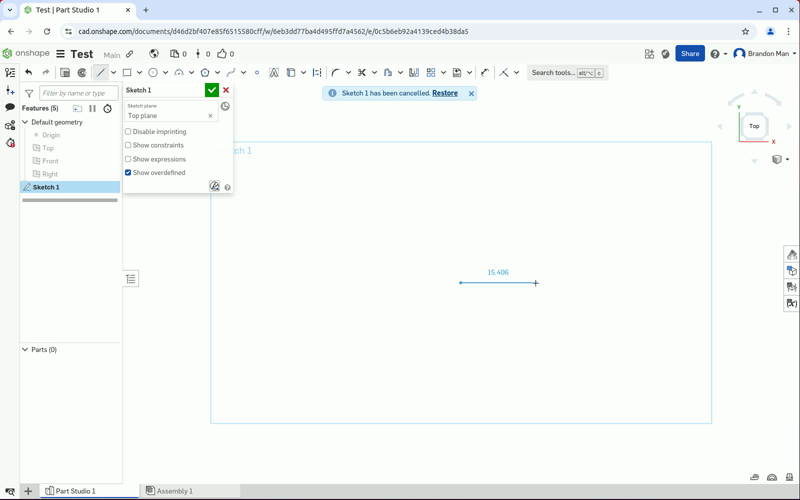
click(535, 282)
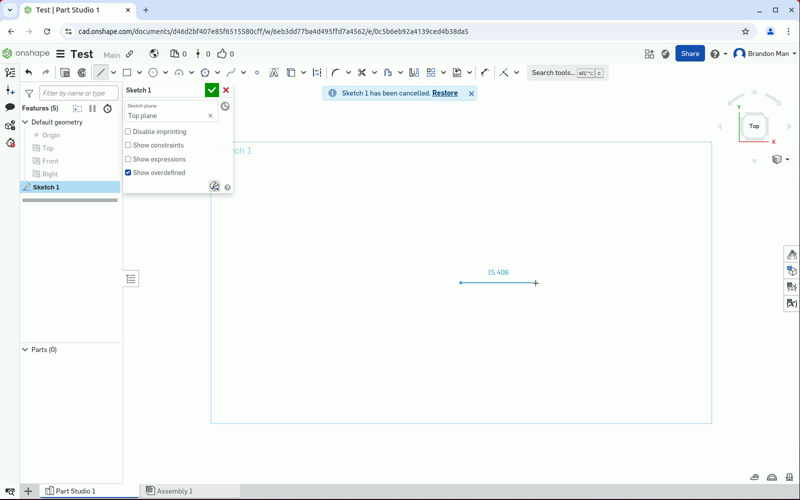
key_up(shift)
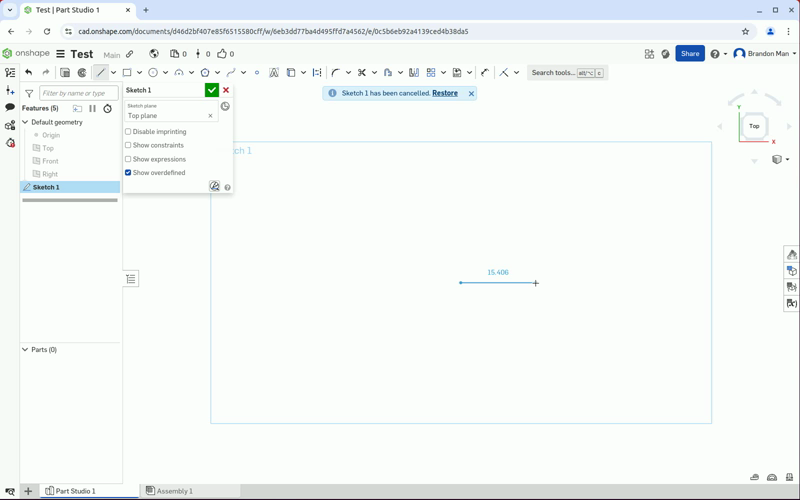
key_down(shift)
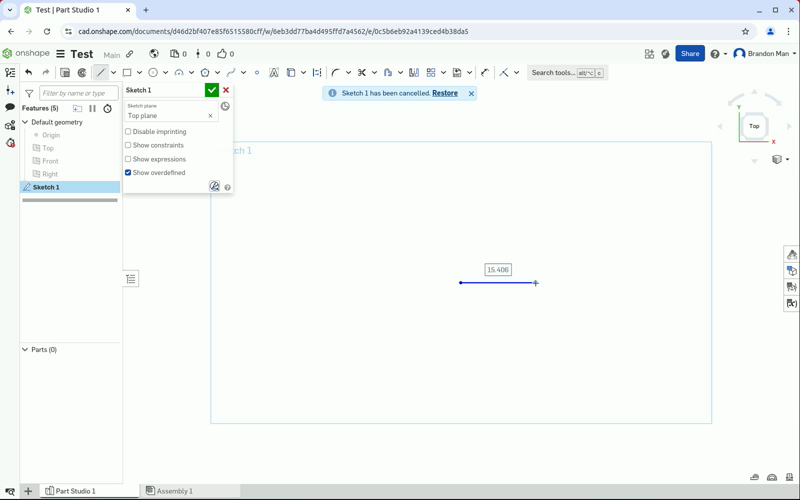
mouse_move(535, 170)
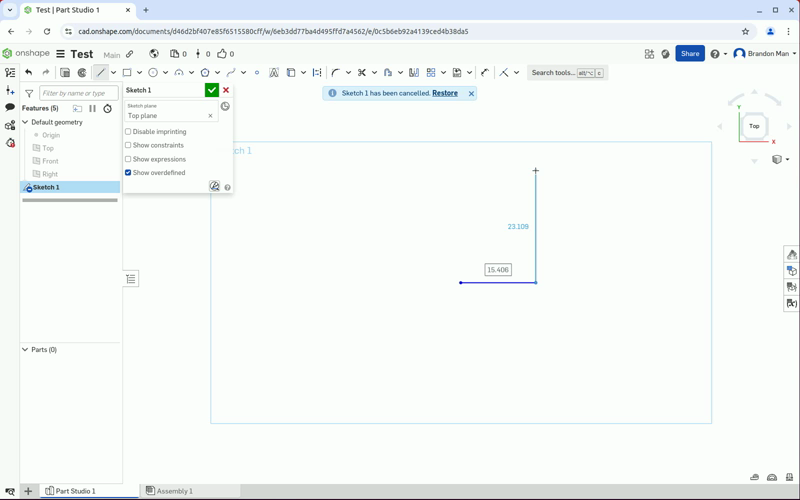
click(535, 170)
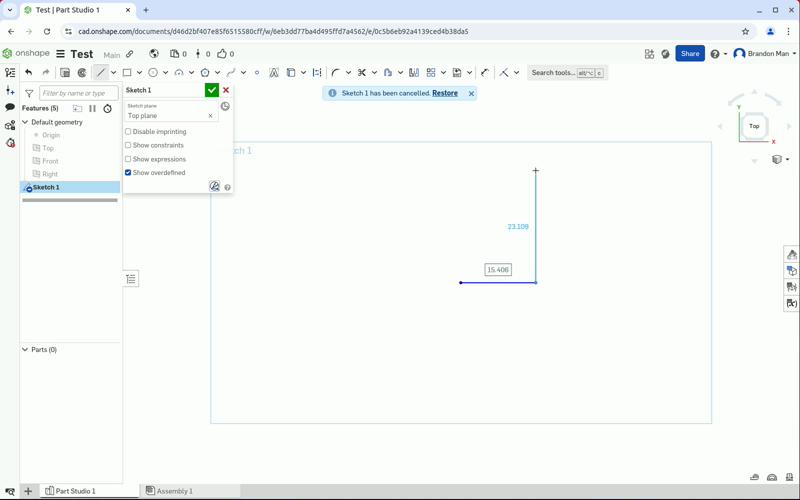
key_up(shift)
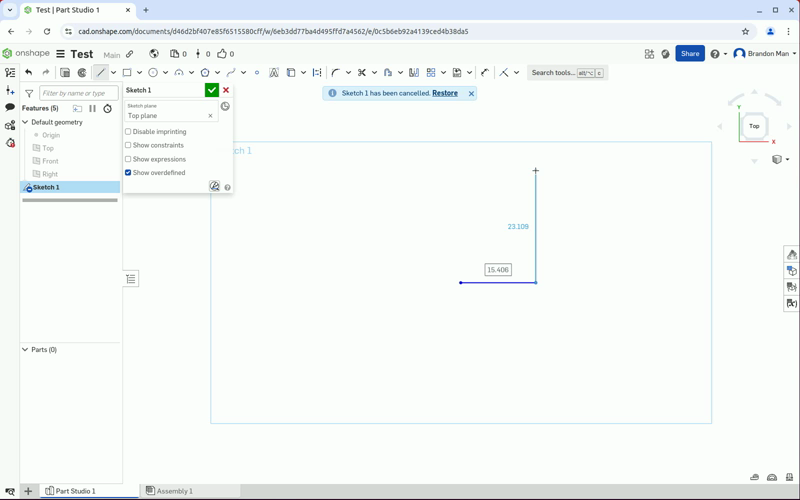
key_down(shift)
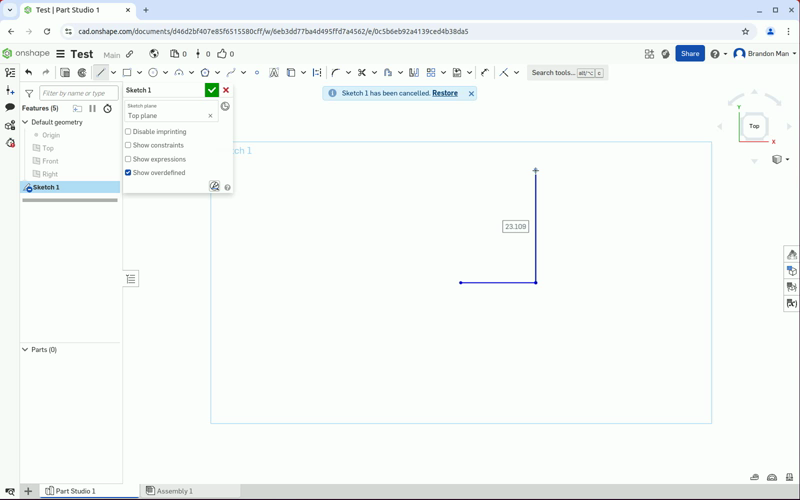
mouse_move(460, 170)
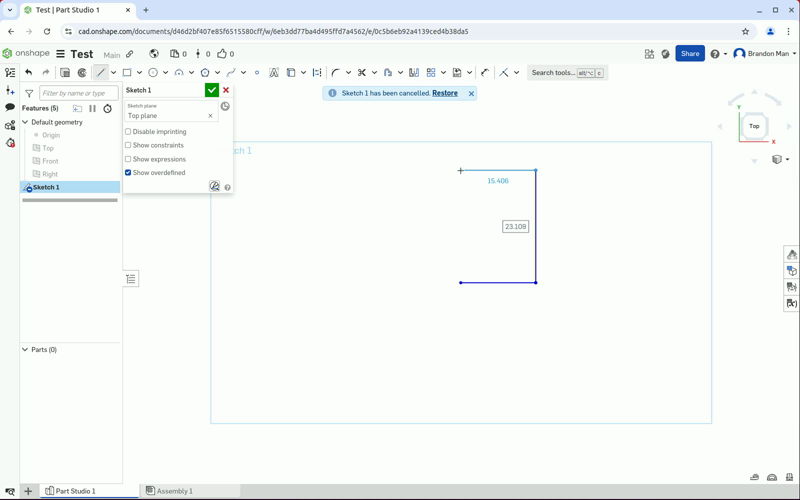
click(460, 170)
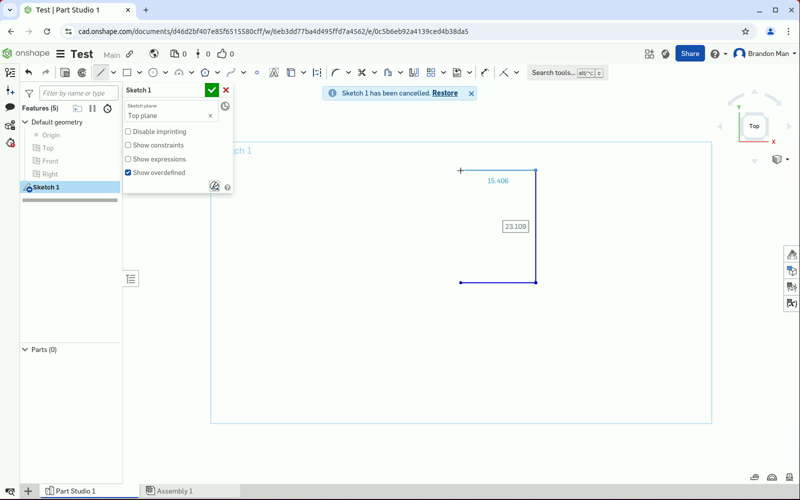
key_up(shift)
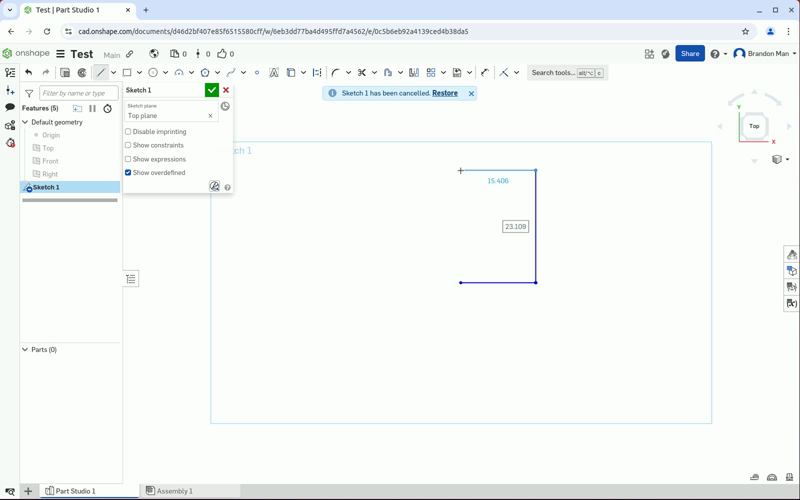
key_down(shift)
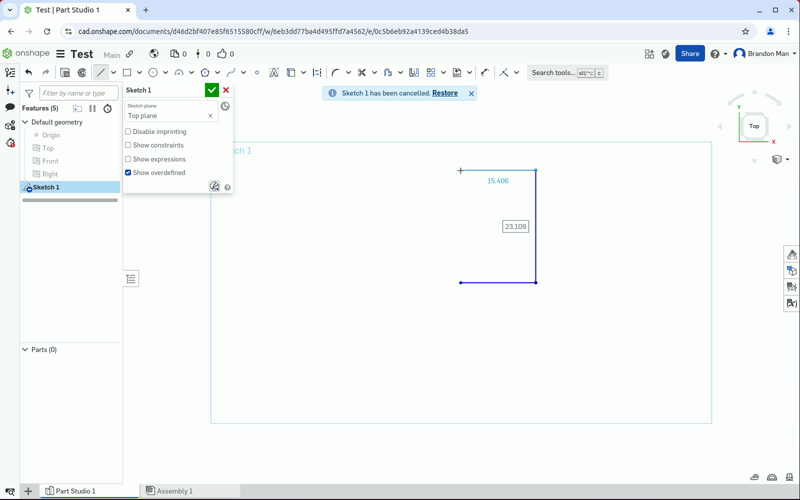
mouse_move(460, 282)
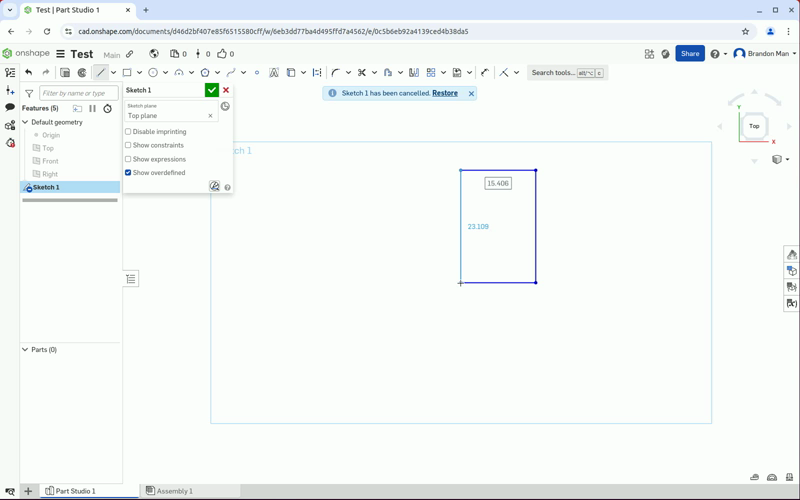
key_up(shift)
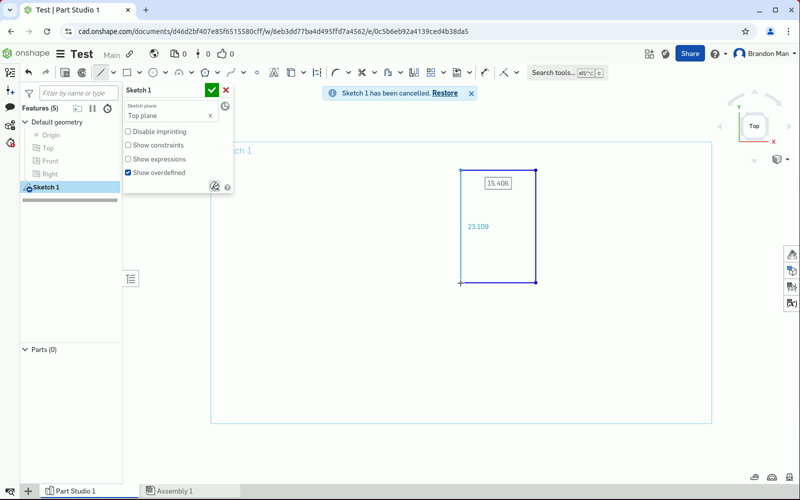
click(460, 282)
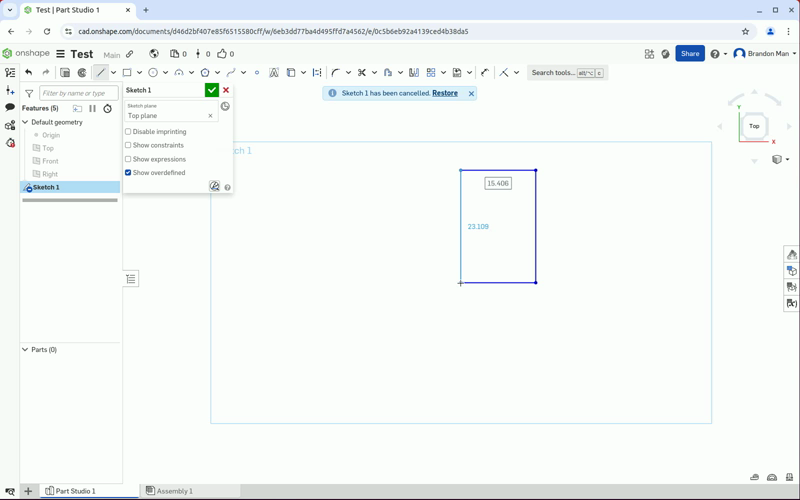
key(esc)
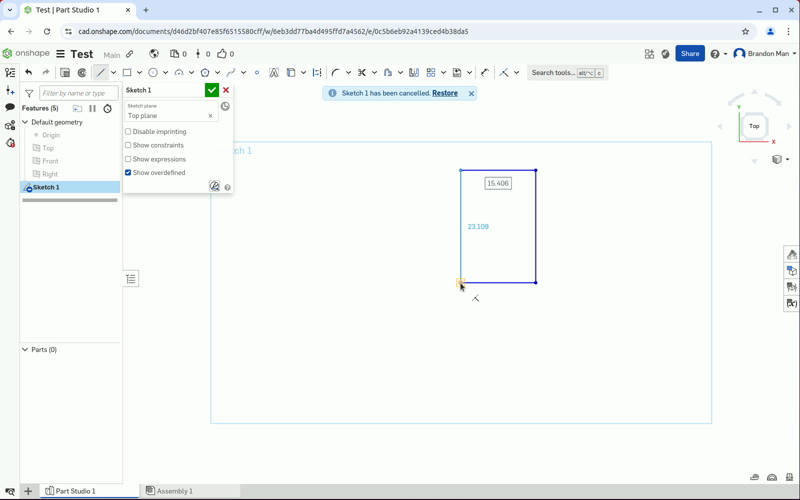
mouse_move(525, 229)
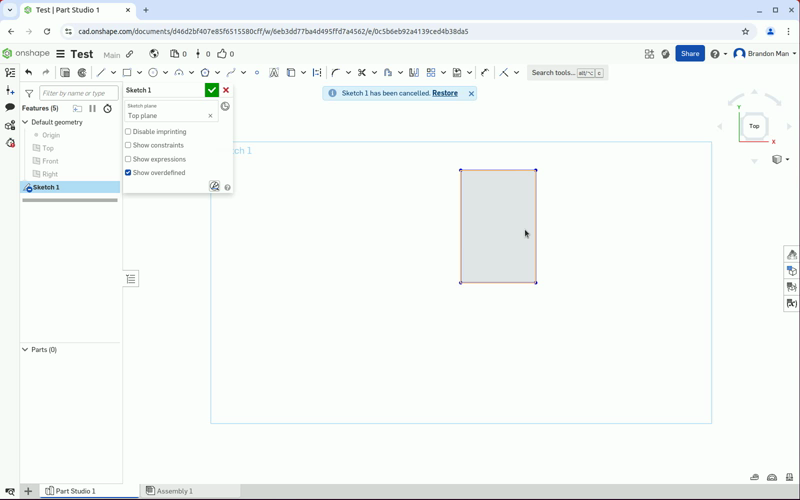
click(525, 229)
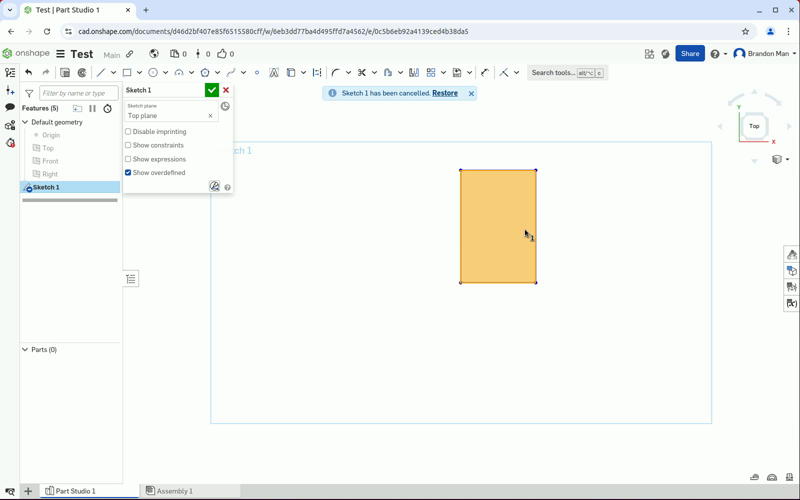
mouse_move(73, 352)
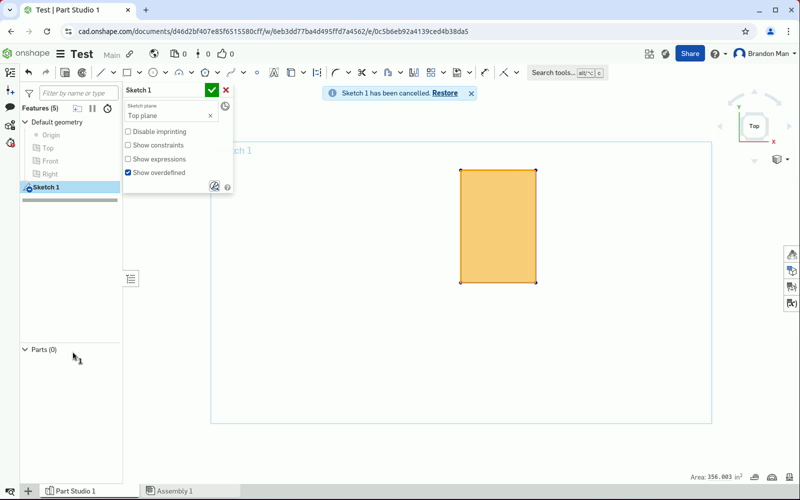
key(shift+y)
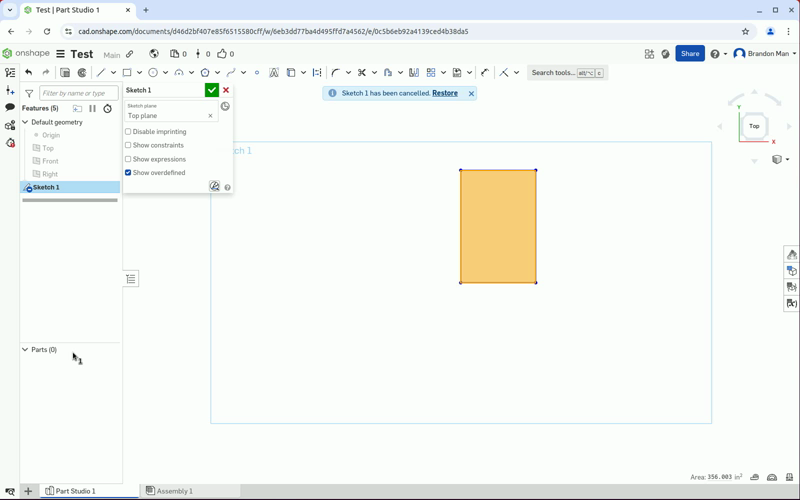
key(shift+e)
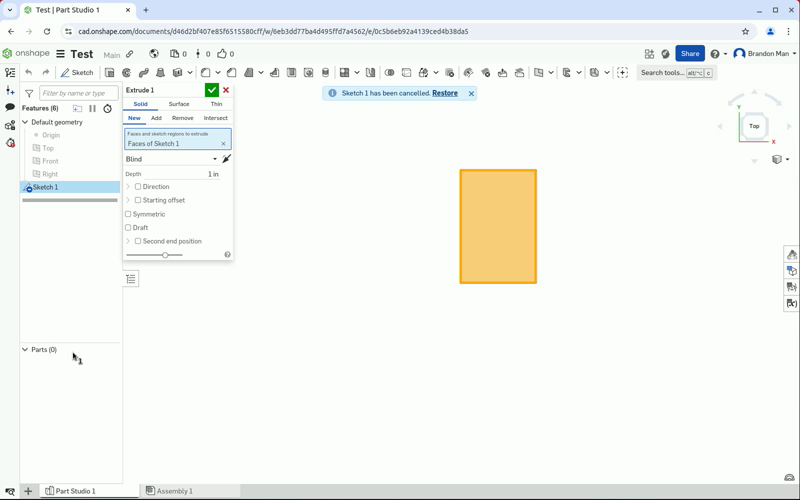
mouse_move(143, 106)
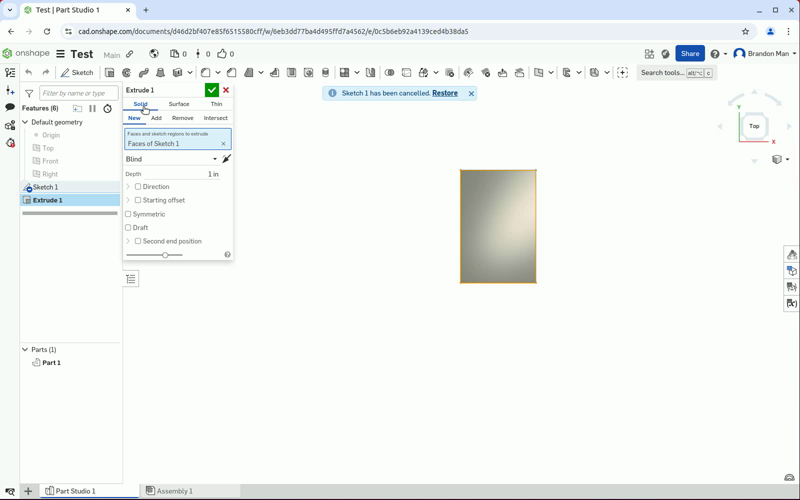
click(143, 106)
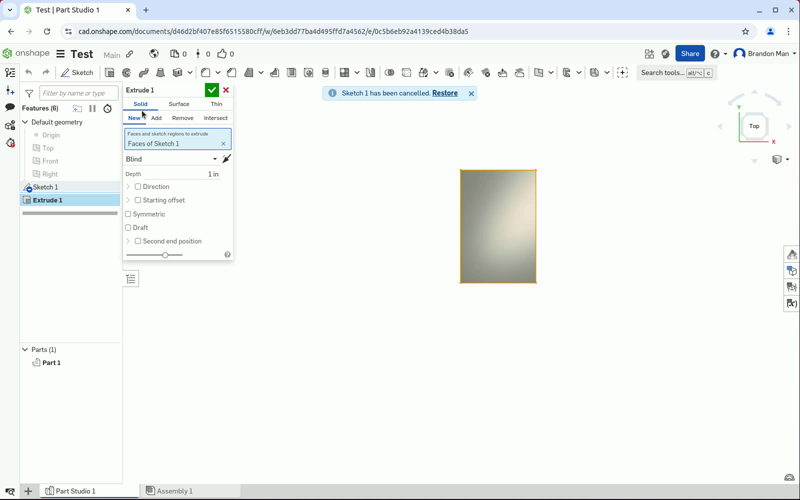
mouse_move(137, 120)
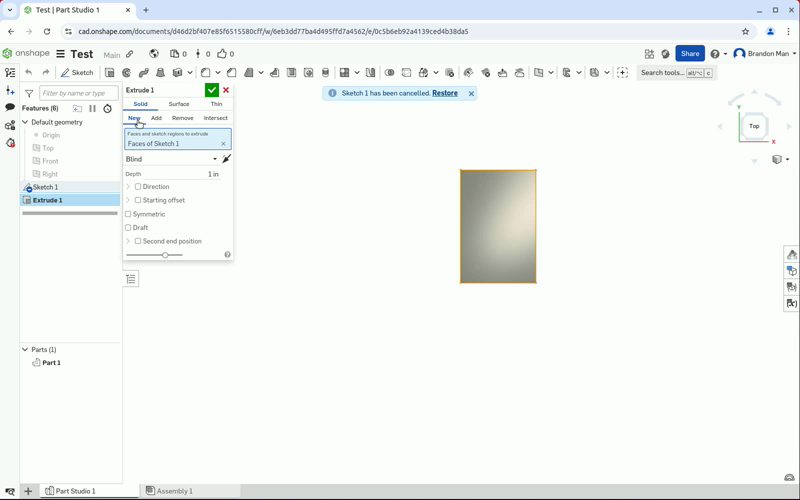
click(137, 120)
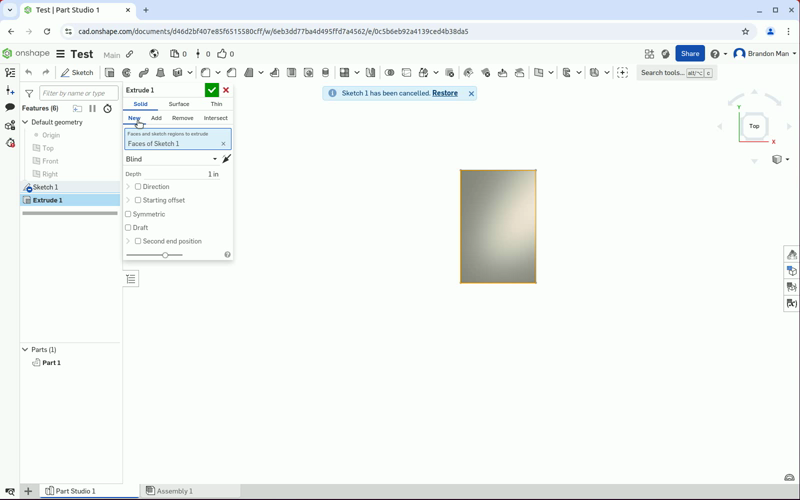
key(tab, 4)
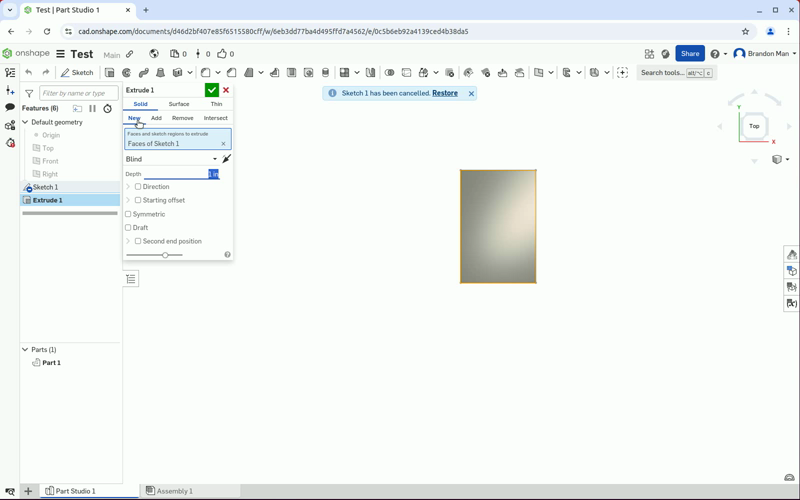
text(9.147)
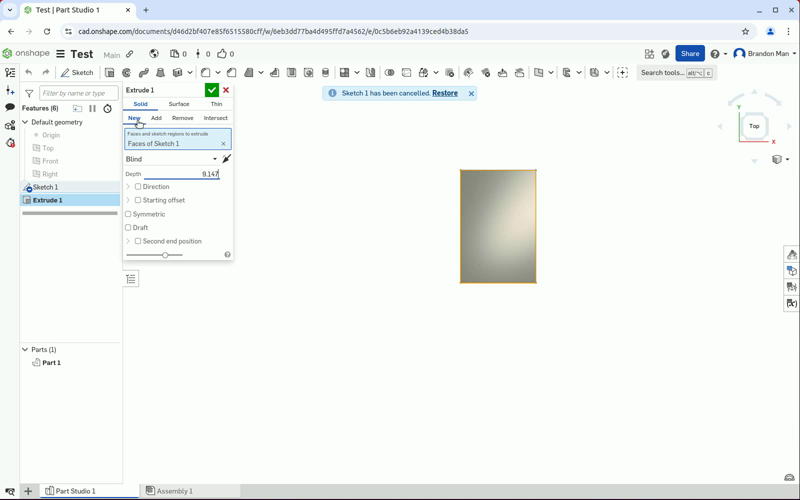
key(enter)
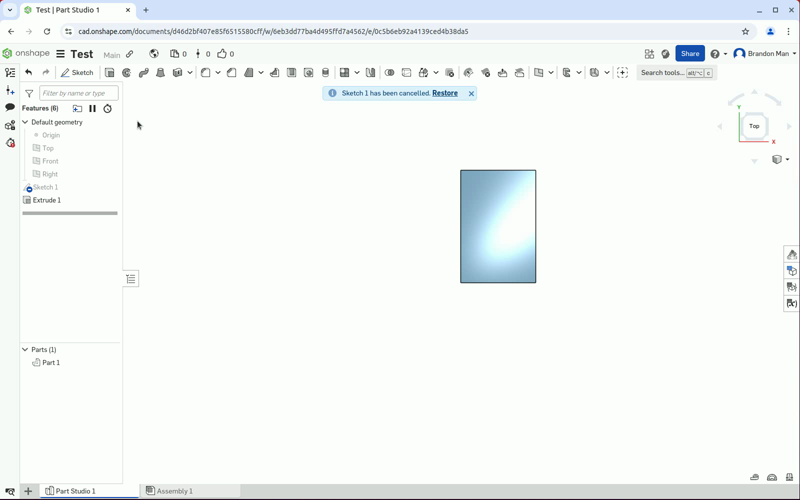
key(shift+h)
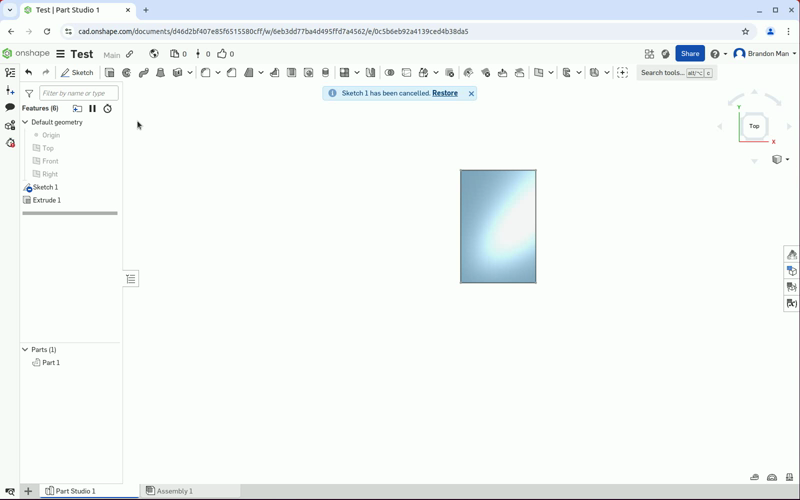
key(shift+h)
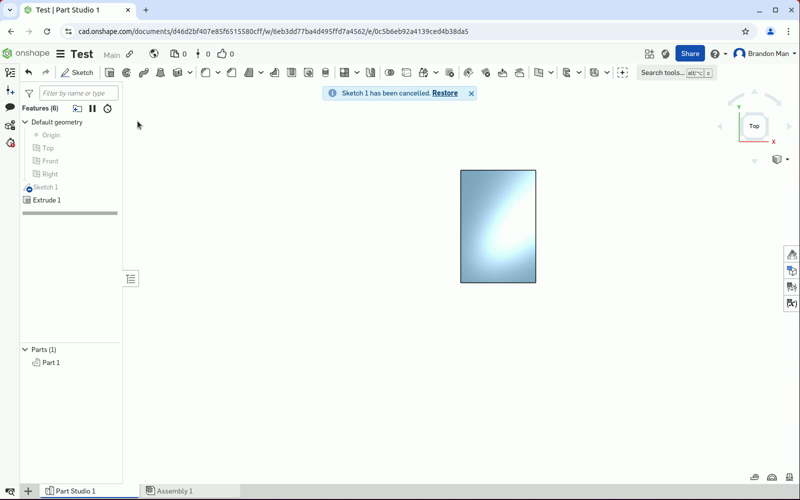
mouse_move(73, 189)
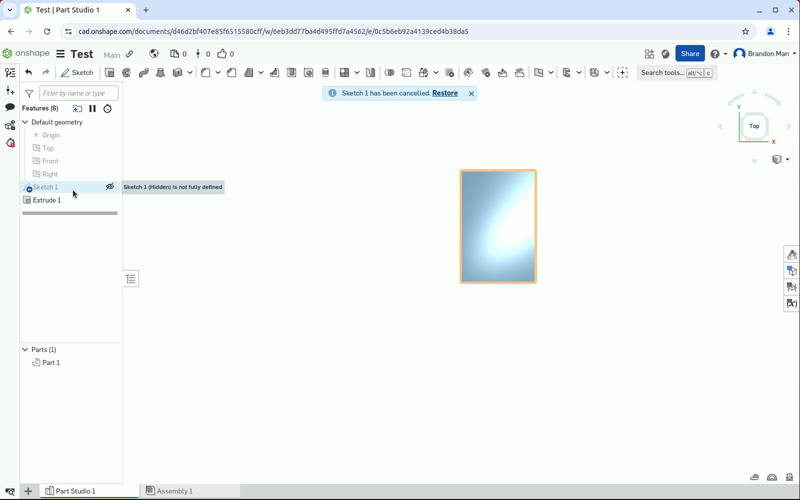
click(73, 189)
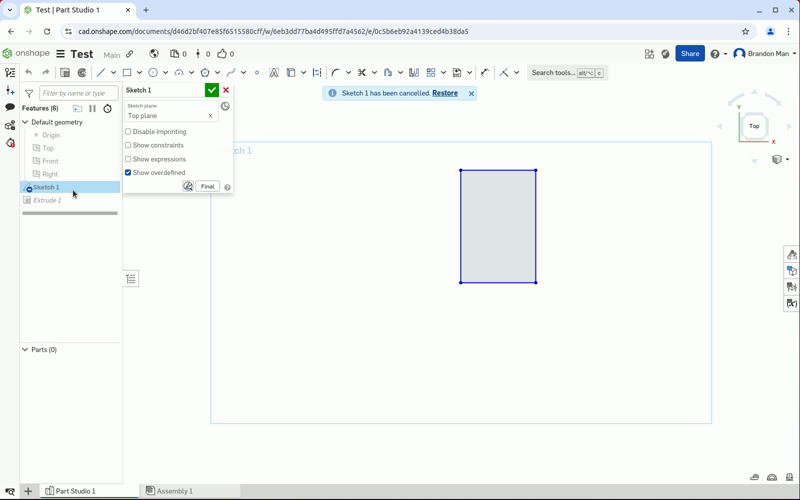
mouse_move(229, 92)
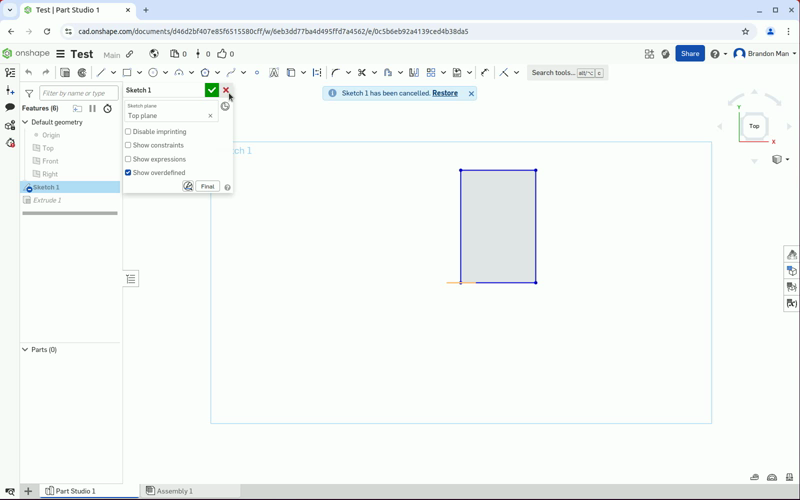
click(229, 92)
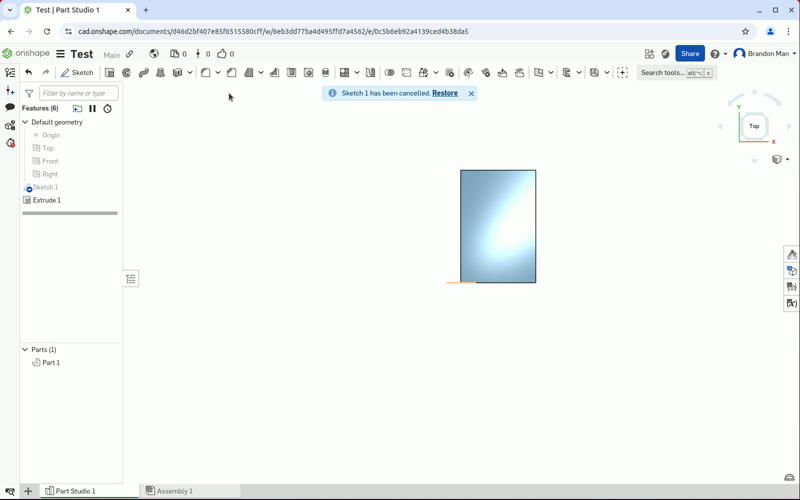
mouse_move(541, 75)
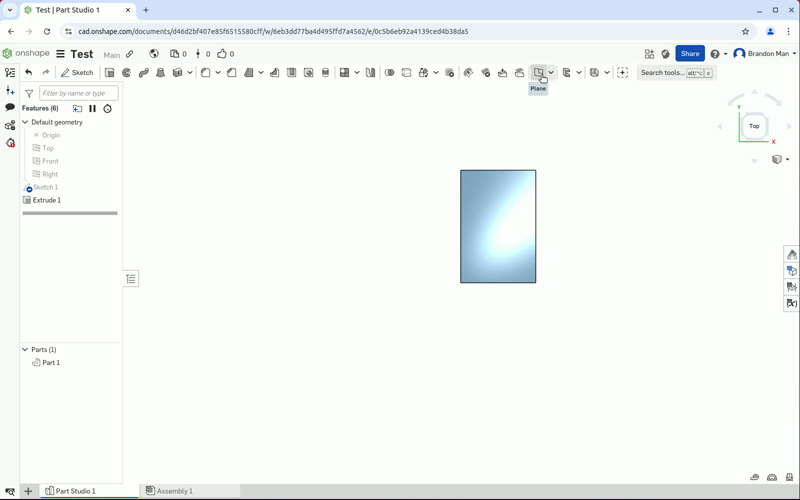
click(541, 75)
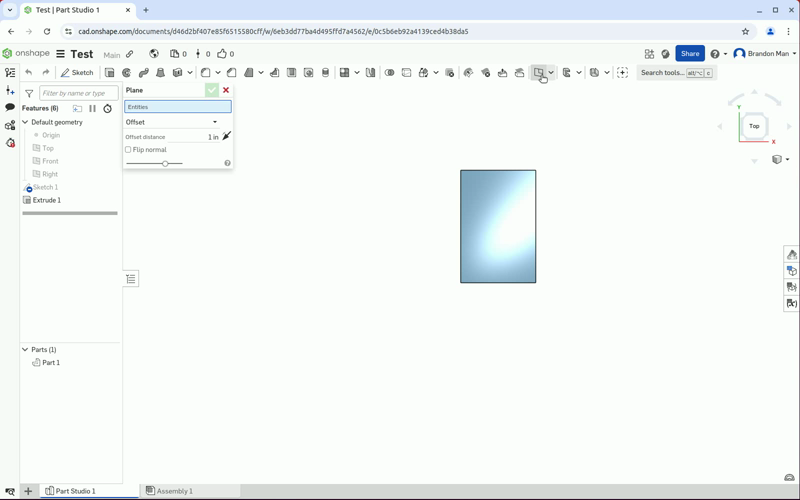
mouse_move(73, 150)
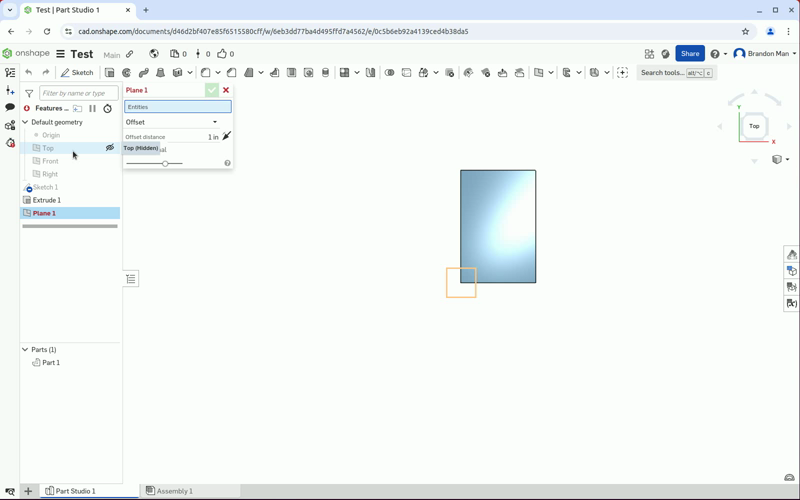
click(73, 150)
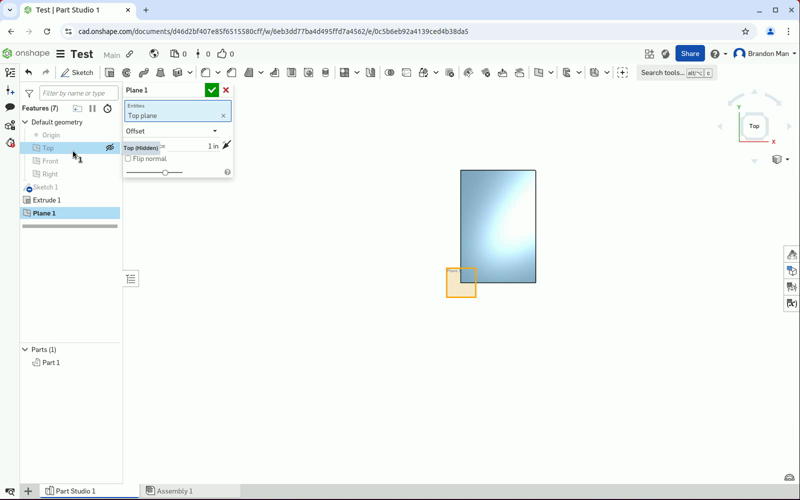
key(tab, 2)
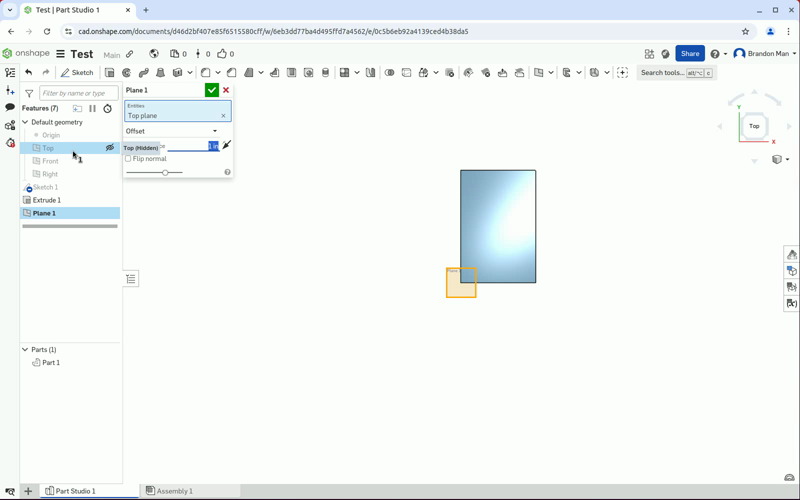
text(9.151)
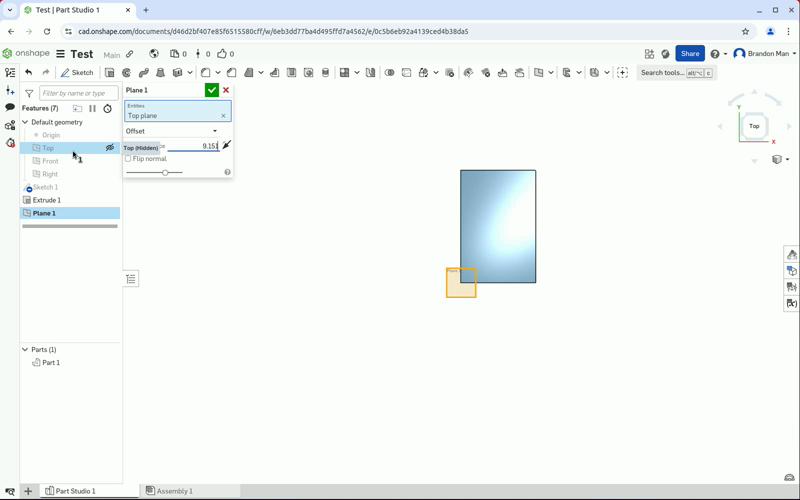
key(enter, 2)
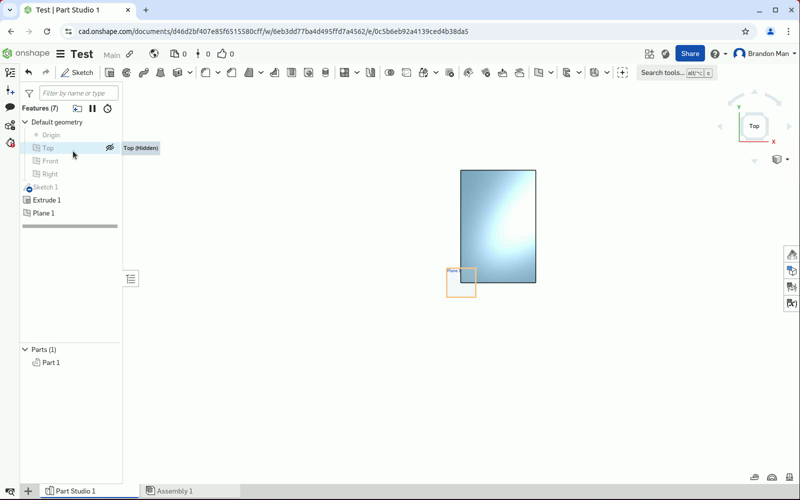
key(shift+s)
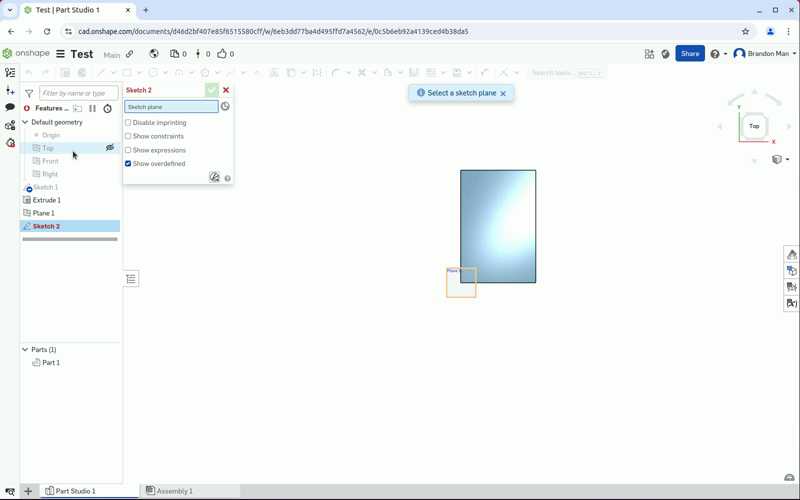
mouse_move(73, 215)
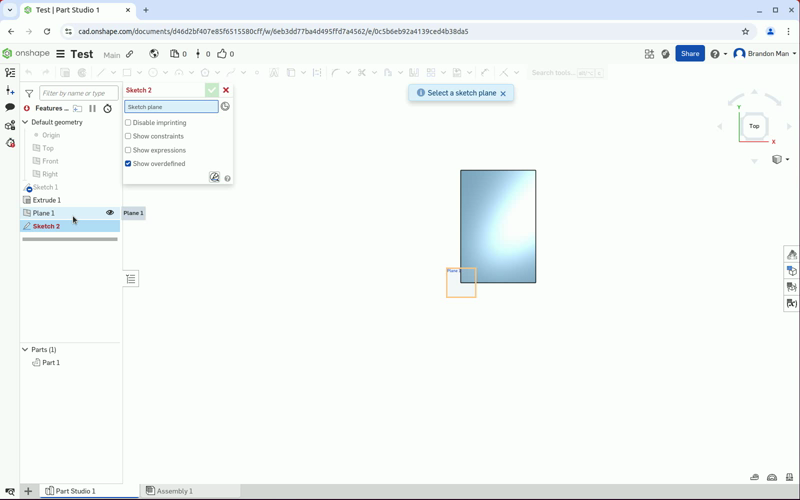
click(73, 215)
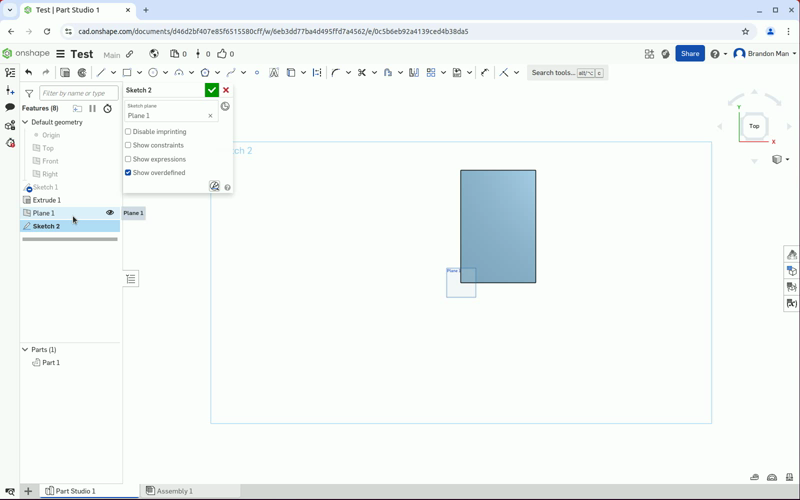
mouse_move(73, 352)
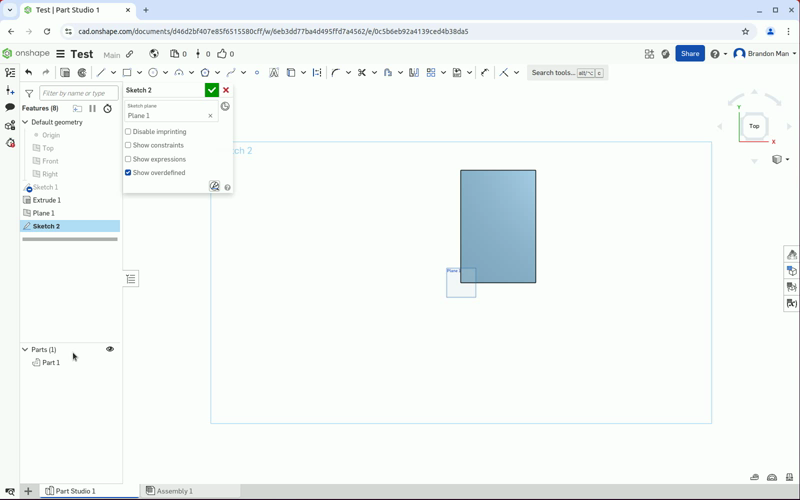
key(y)
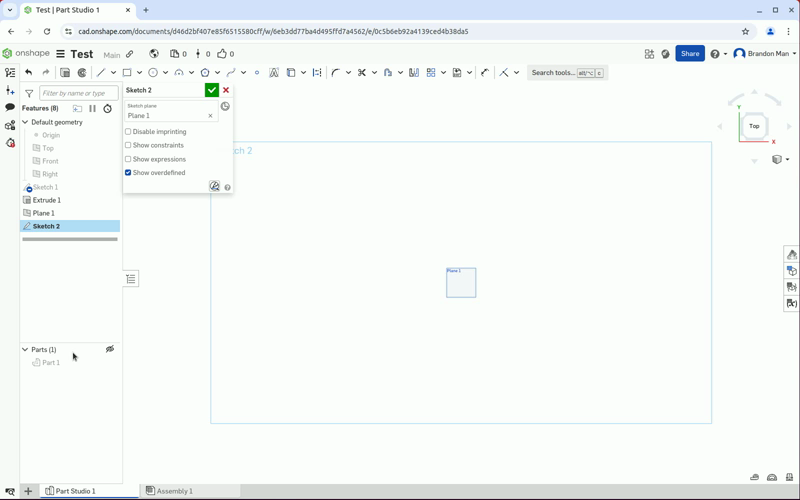
key(l)
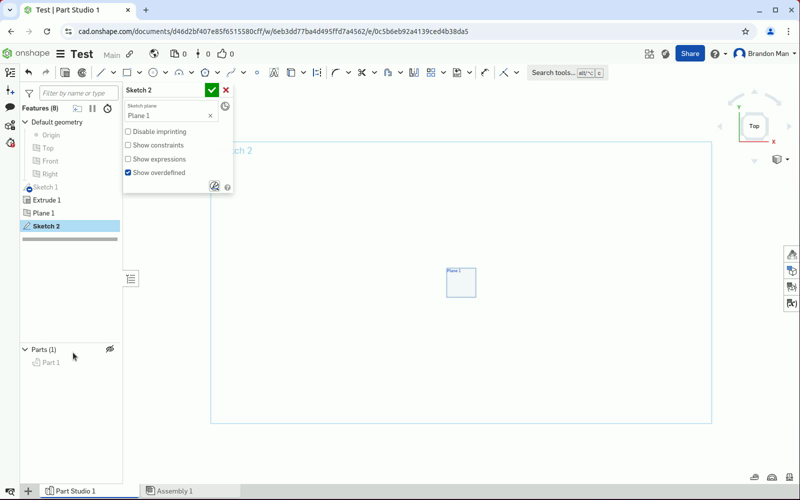
key_down(shift)
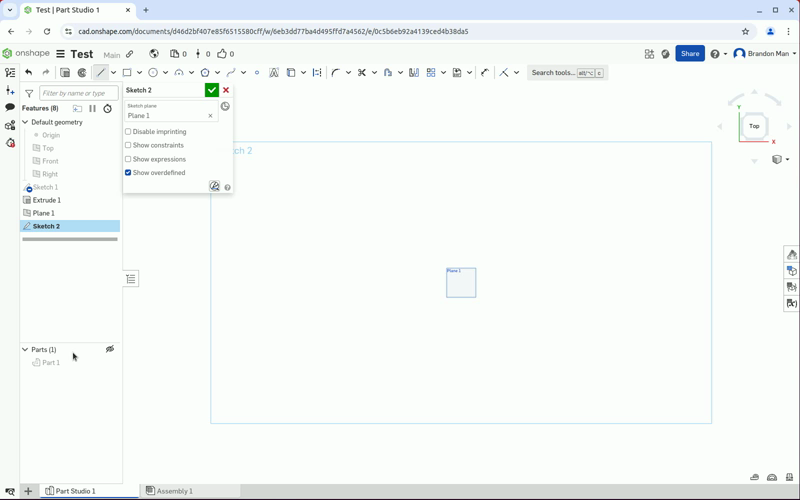
mouse_move(460, 282)
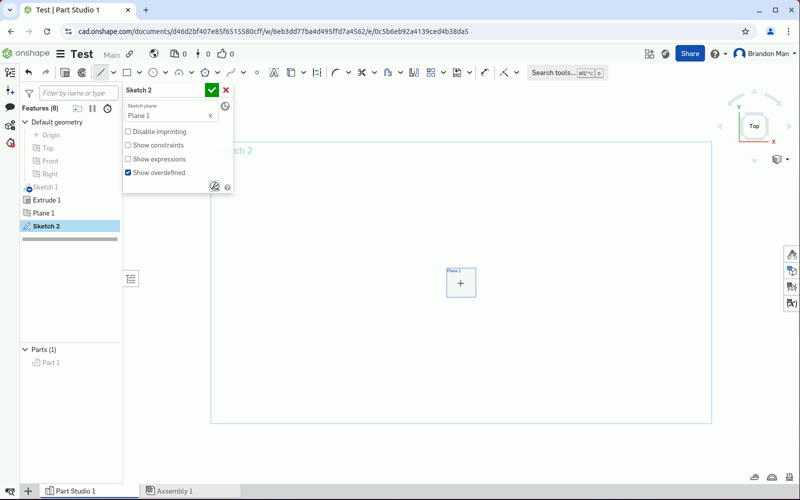
click(460, 282)
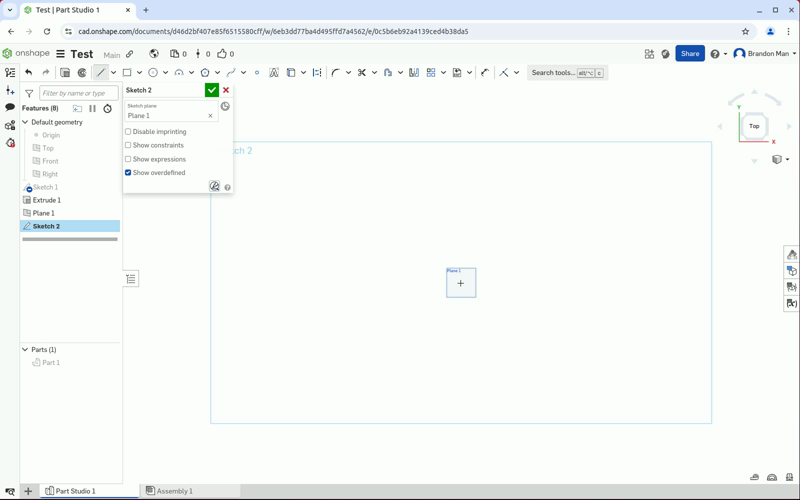
key_up(shift)
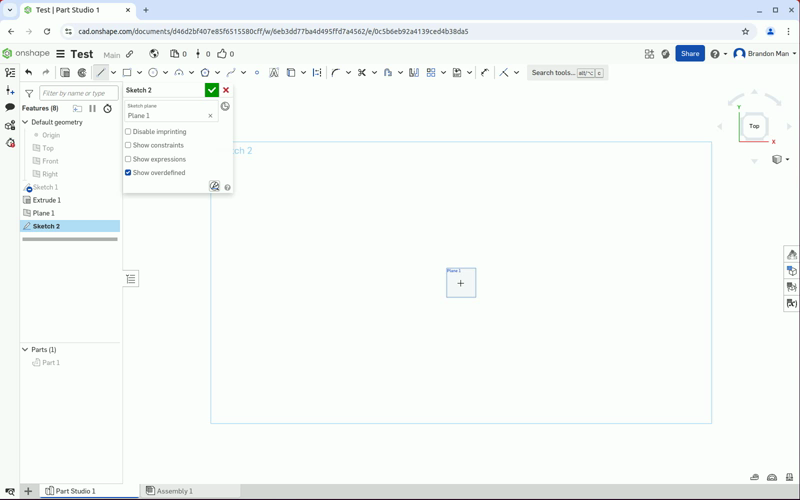
key_down(shift)
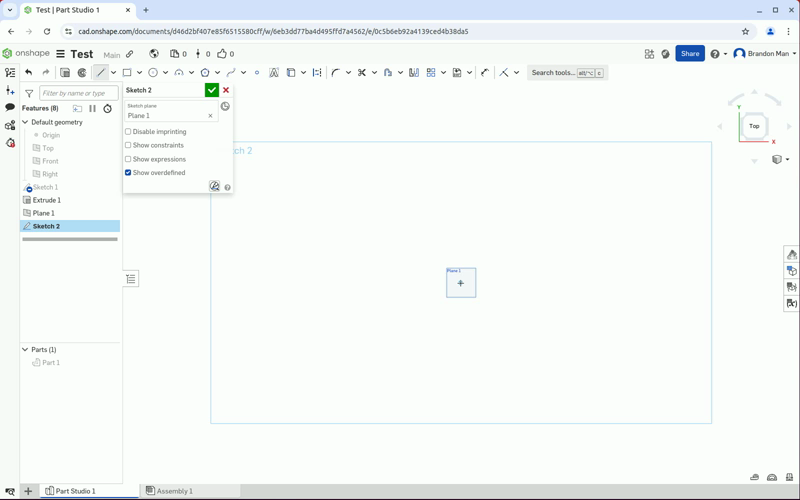
mouse_move(490, 282)
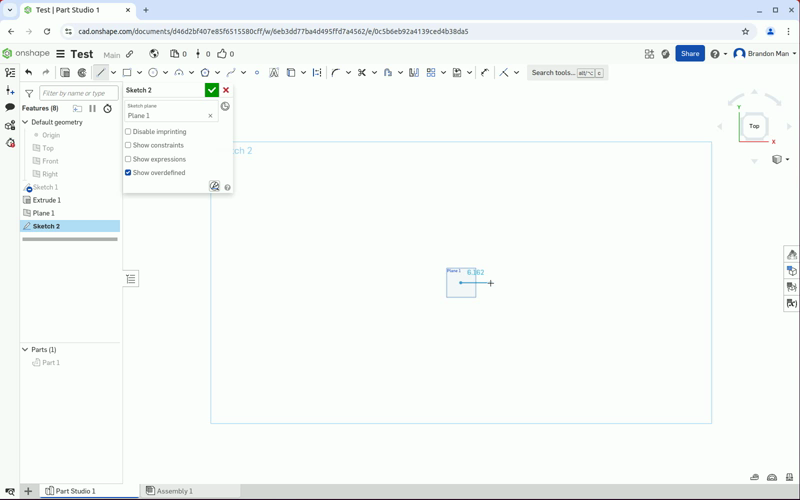
mouse_move(483, 282)
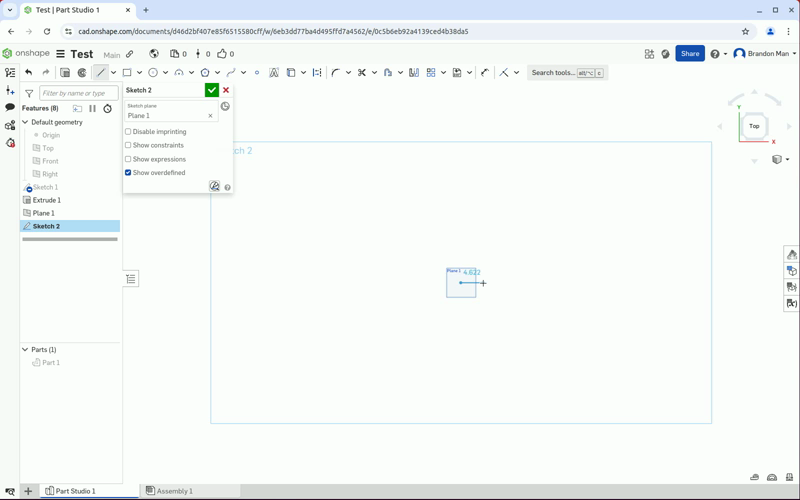
click(483, 282)
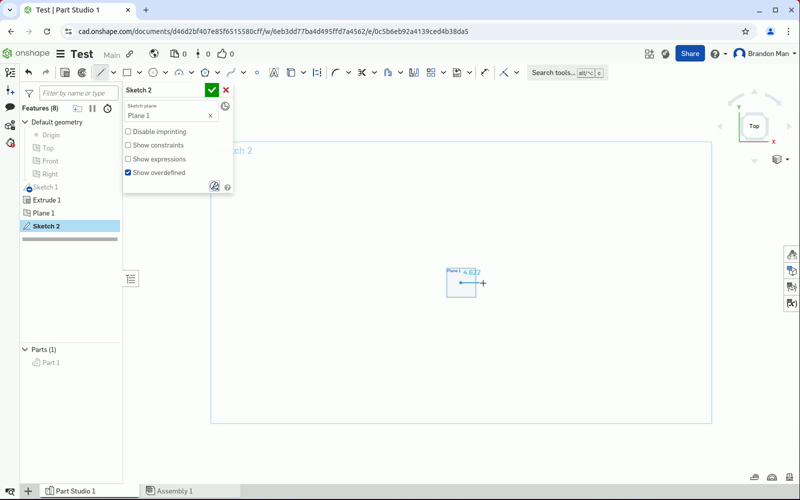
key_up(shift)
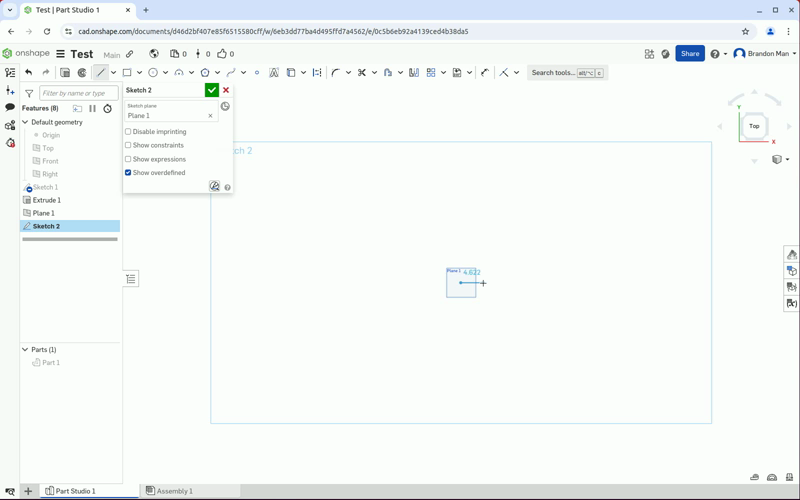
key_down(shift)
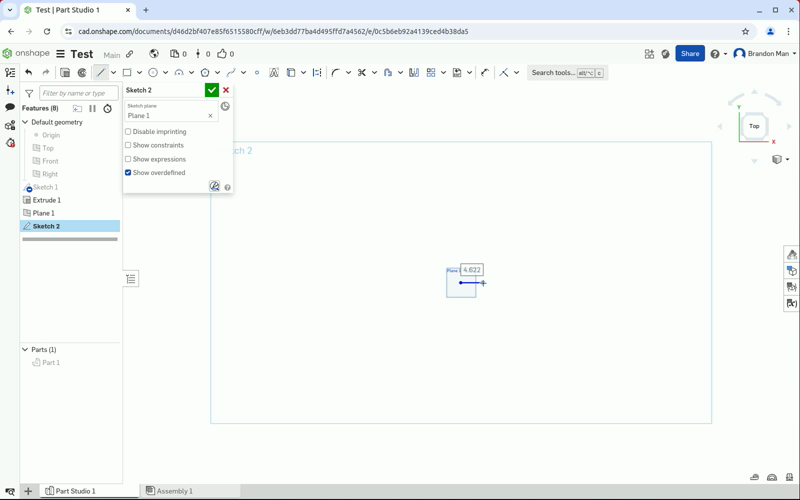
mouse_move(483, 170)
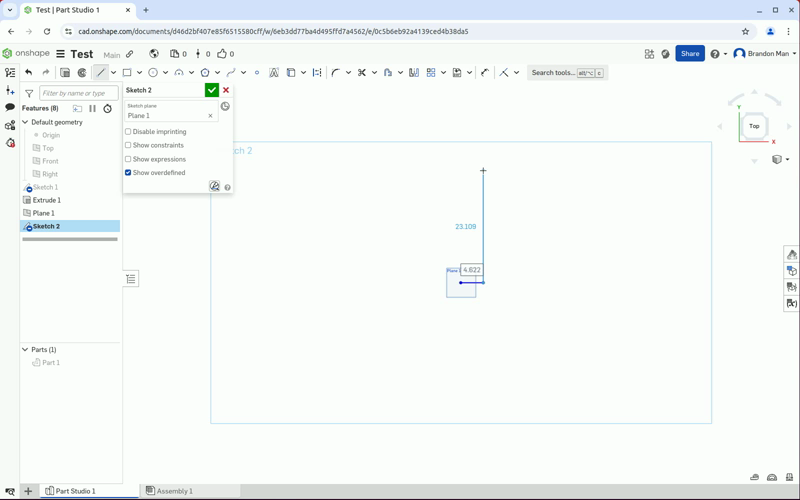
click(483, 170)
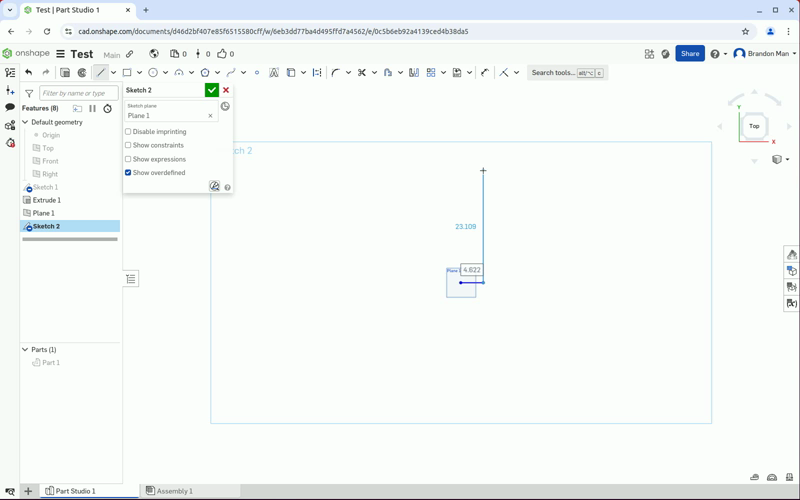
key_up(shift)
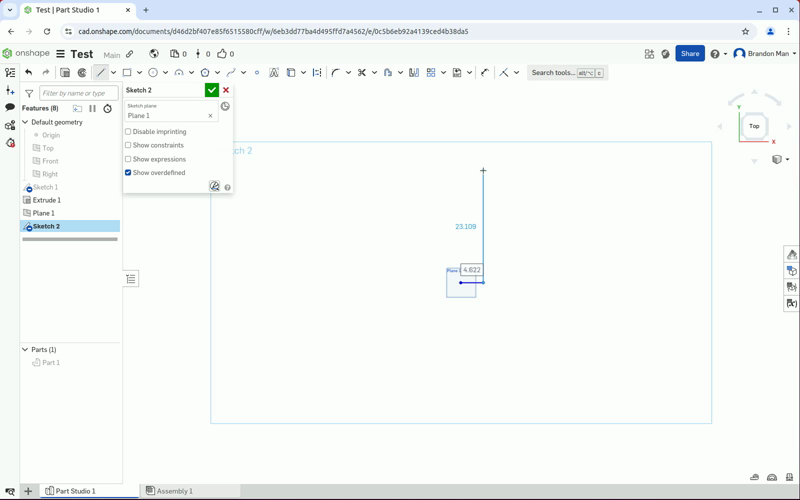
key_down(shift)
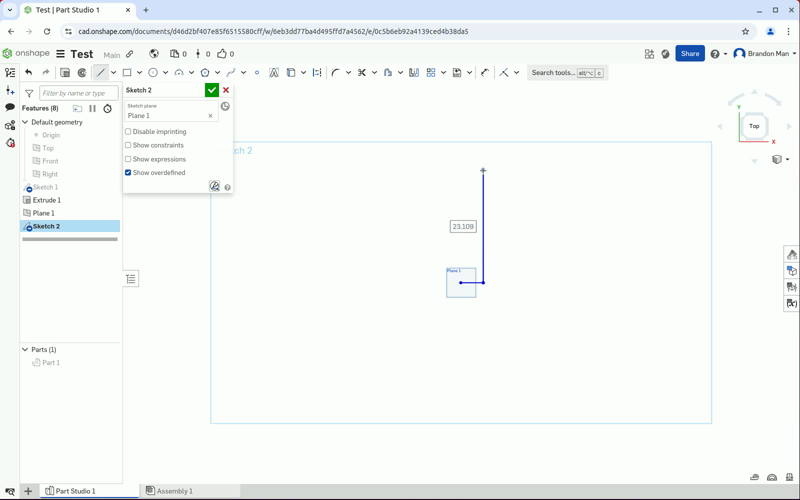
mouse_move(513, 170)
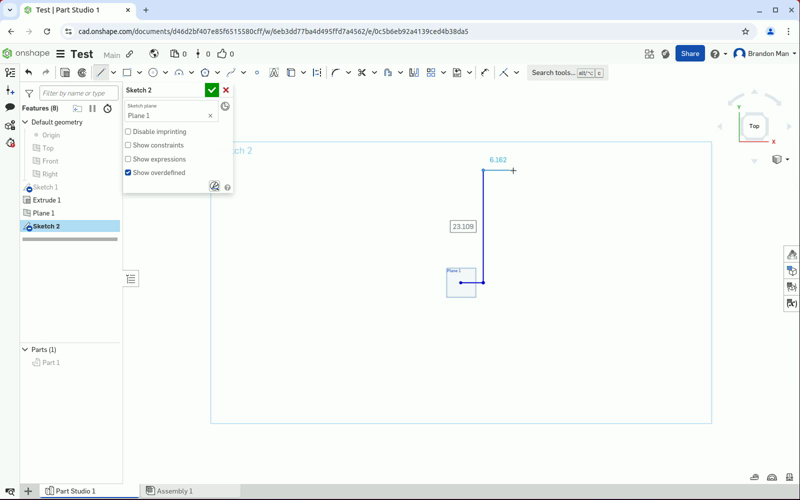
mouse_move(460, 170)
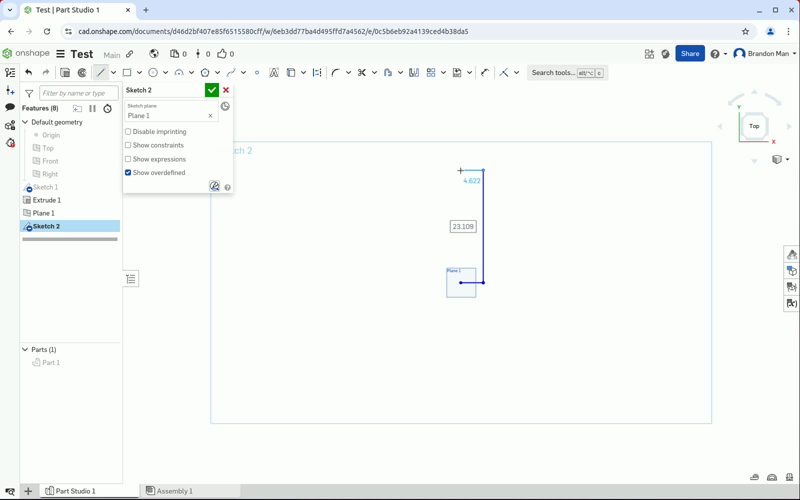
click(460, 170)
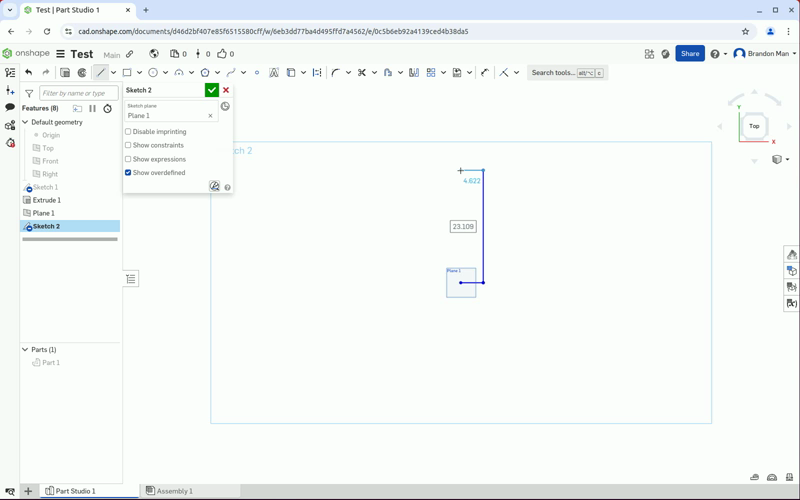
key_up(shift)
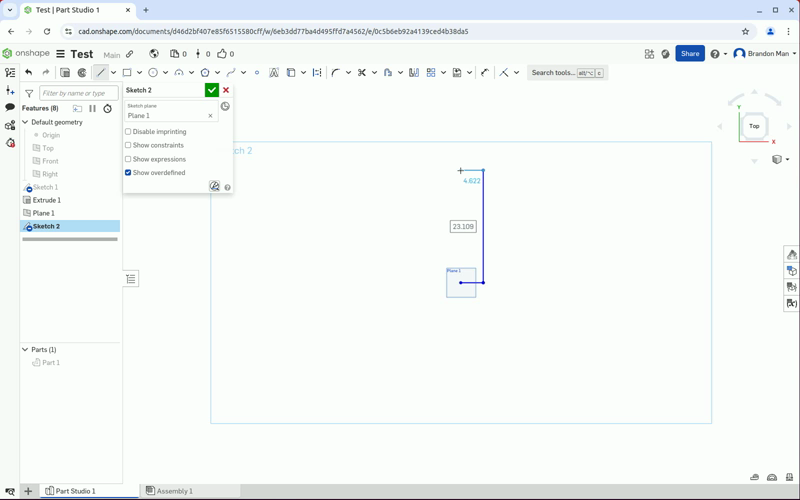
key_down(shift)
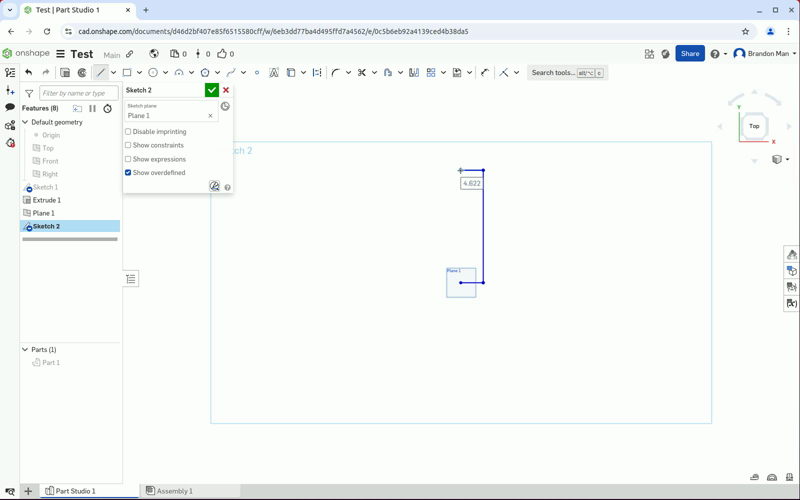
mouse_move(460, 282)
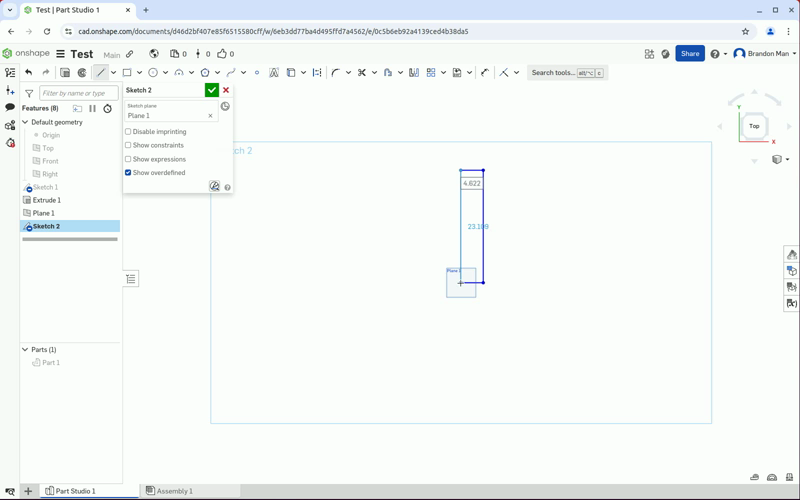
key_up(shift)
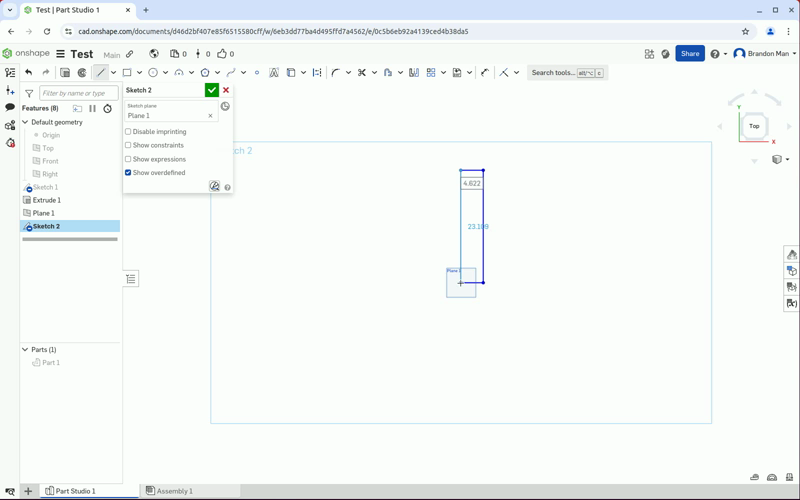
click(460, 282)
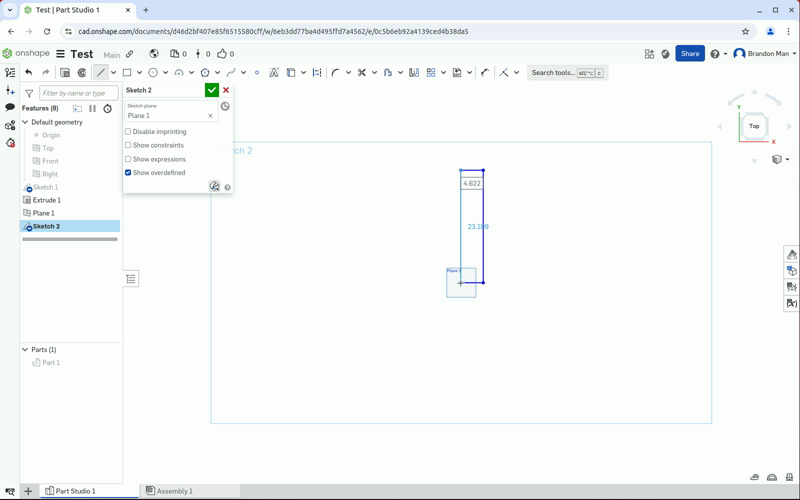
key(esc)
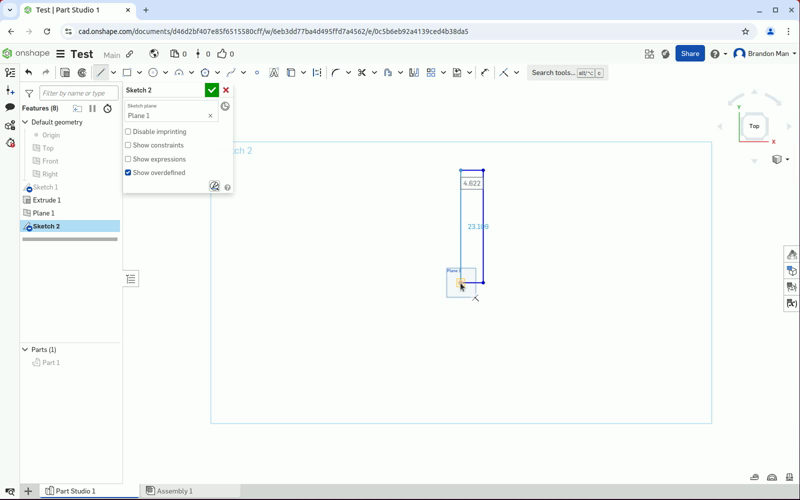
mouse_move(470, 253)
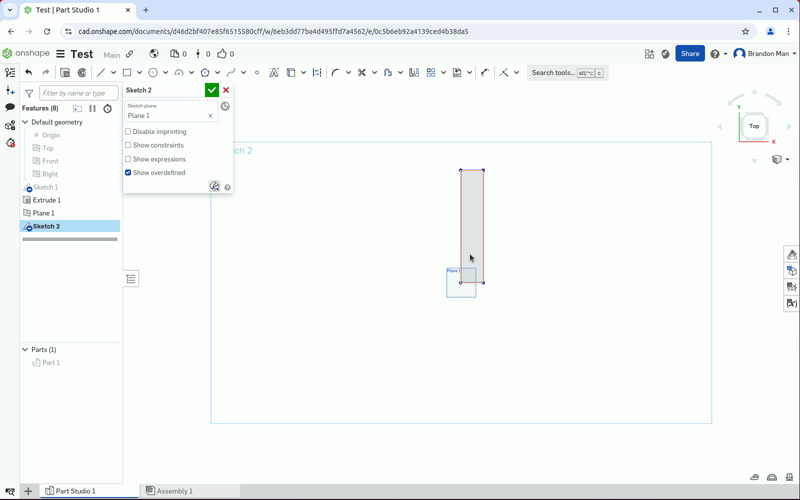
click(470, 253)
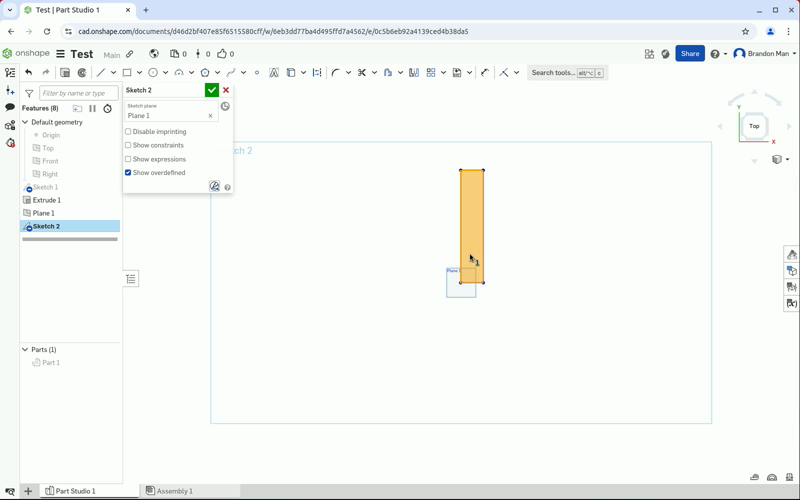
mouse_move(73, 352)
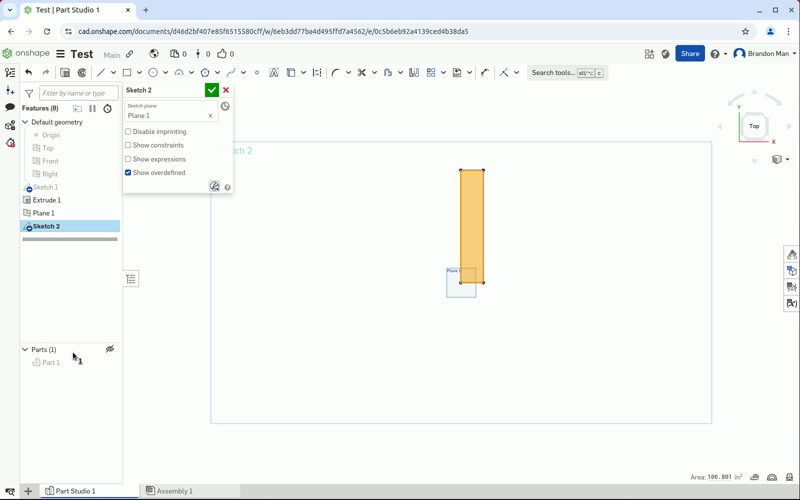
key(shift+y)
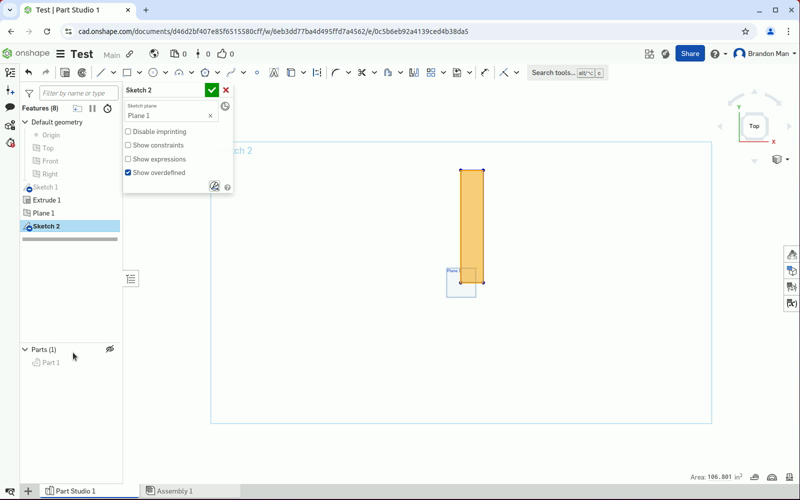
key(shift+e)
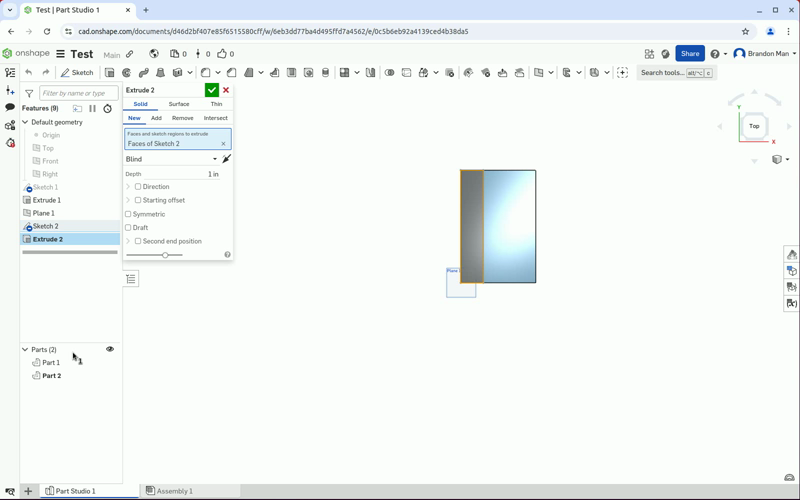
mouse_move(143, 106)
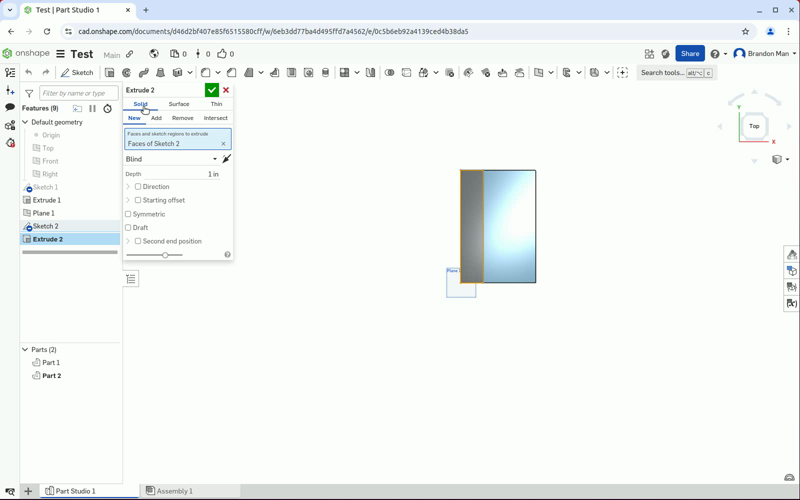
click(143, 106)
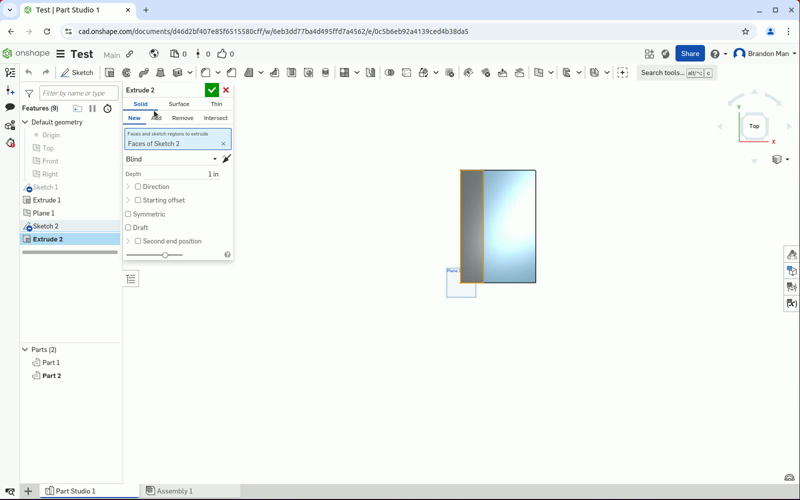
mouse_move(186, 120)
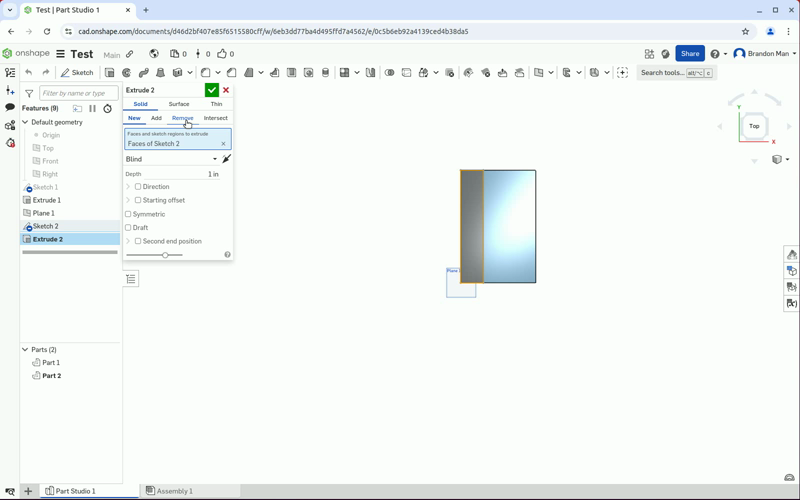
click(186, 120)
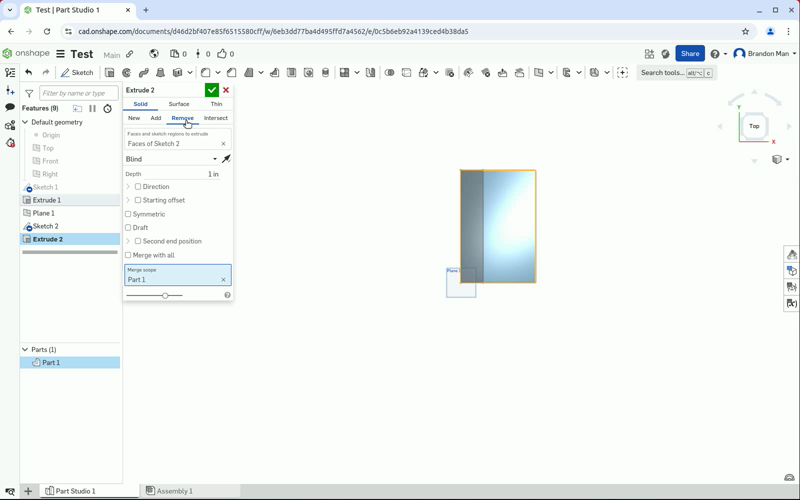
key(tab, 4)
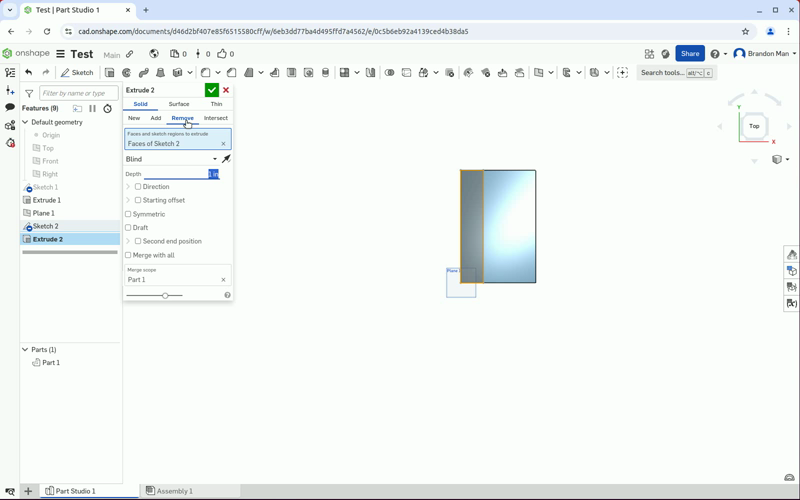
text(4.574)
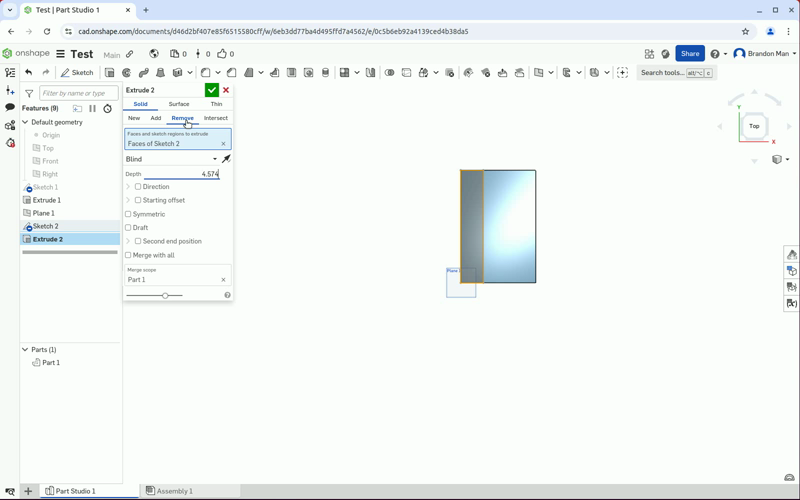
key(tab, 6)
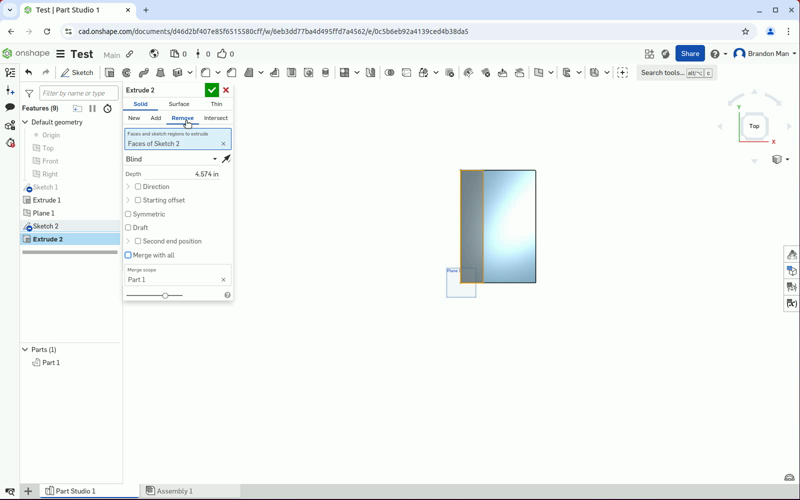
key(space)
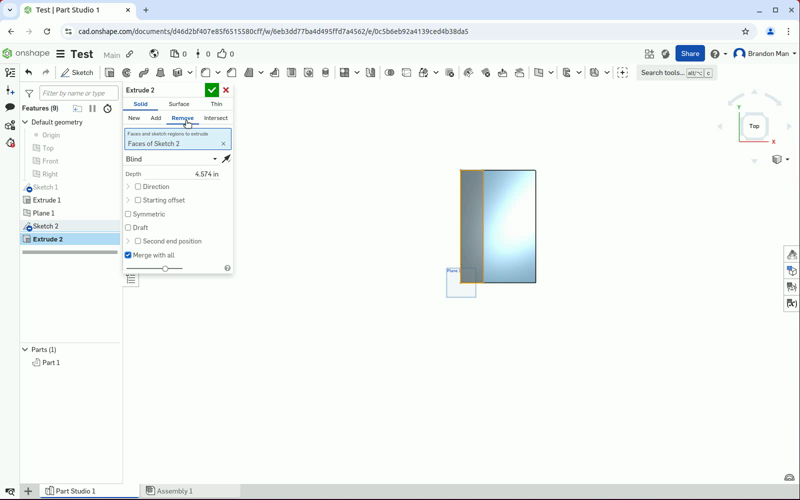
key(enter)
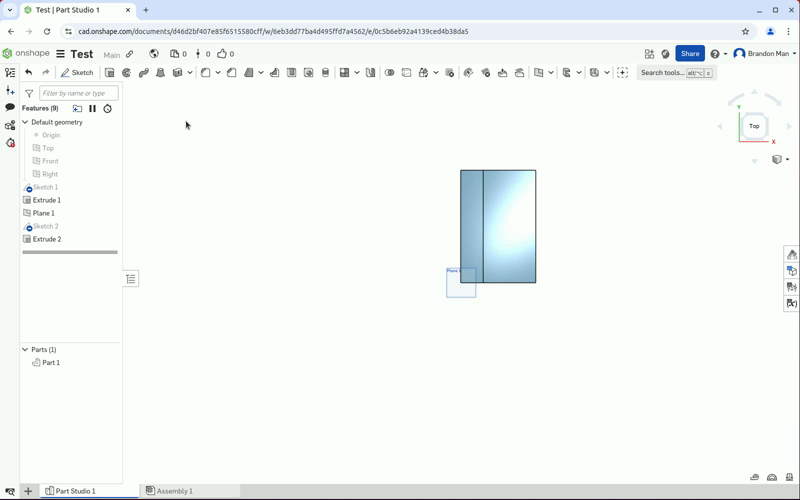
key(shift+h)
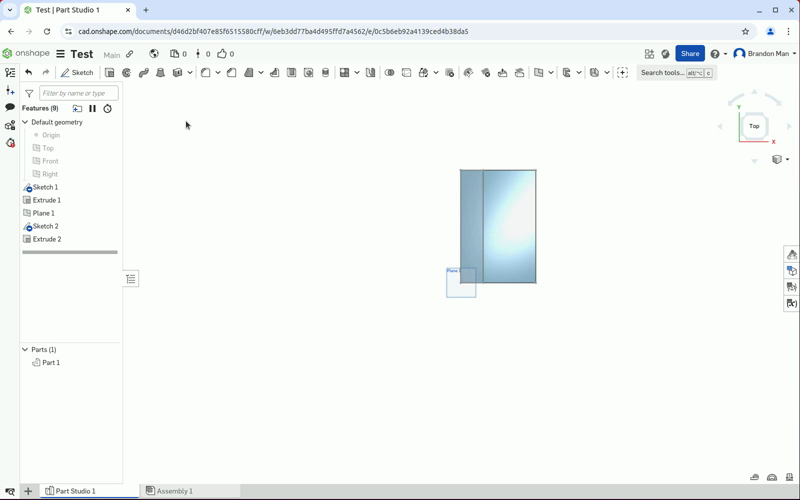
key(shift+h)
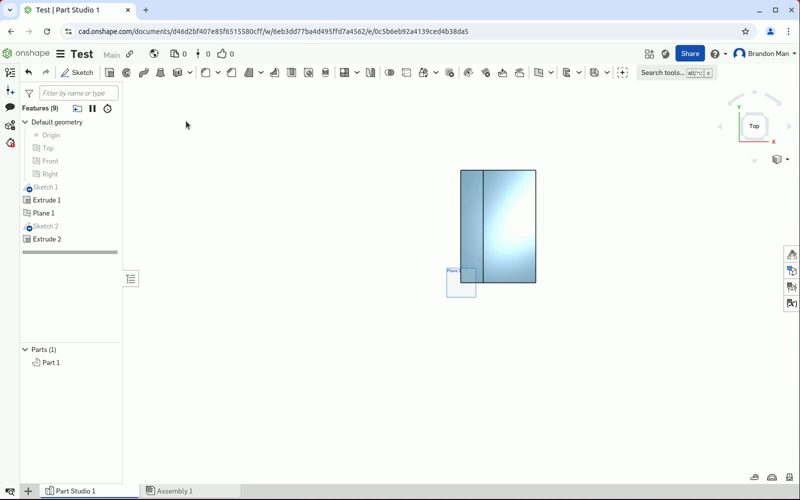
mouse_move(73, 189)
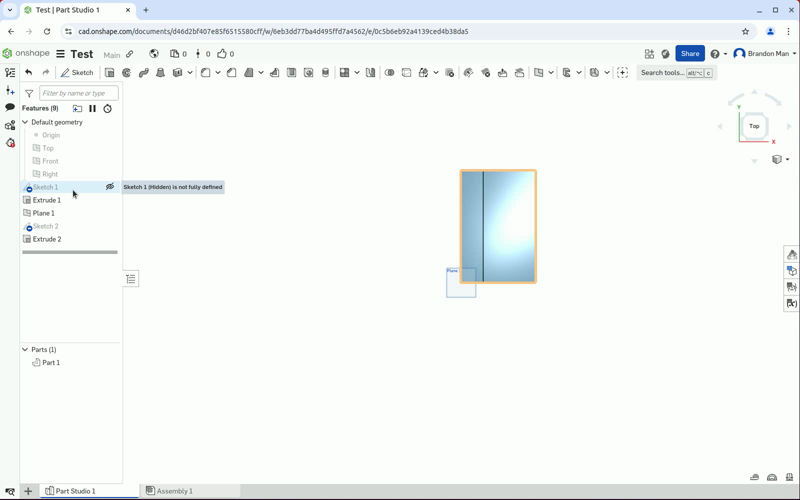
click(73, 189)
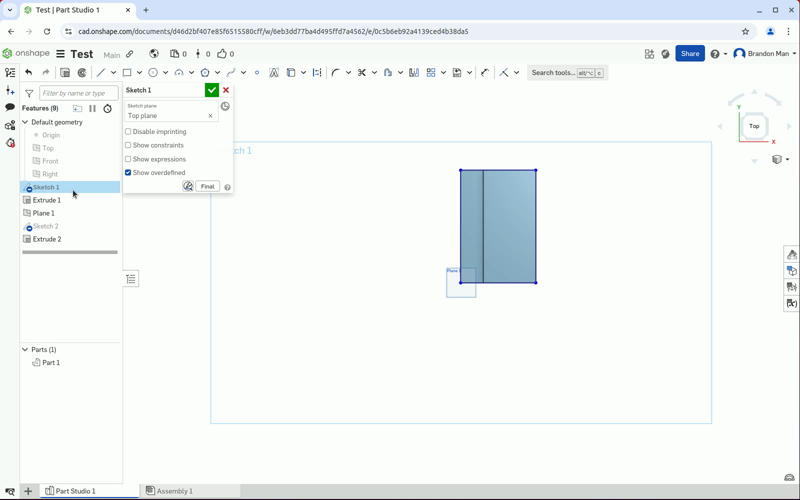
mouse_move(229, 92)
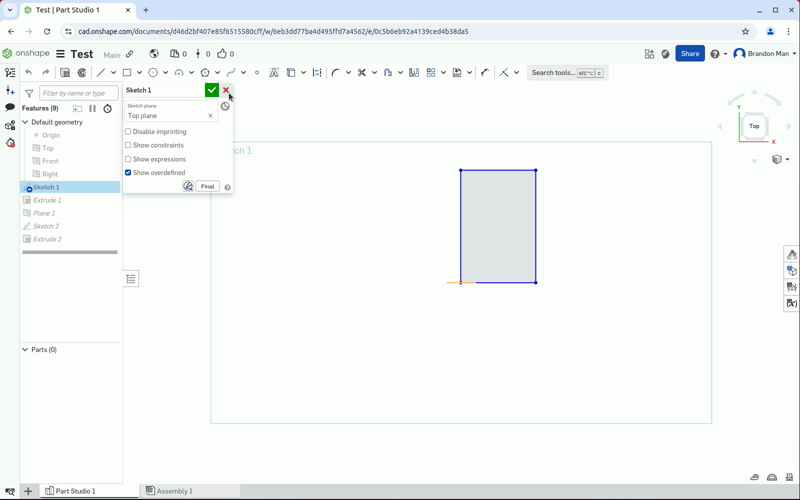
click(229, 92)
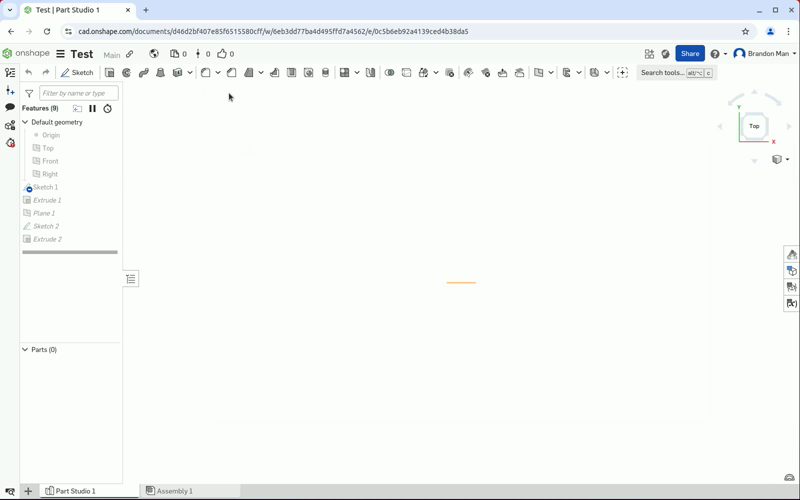
key(shift+s)
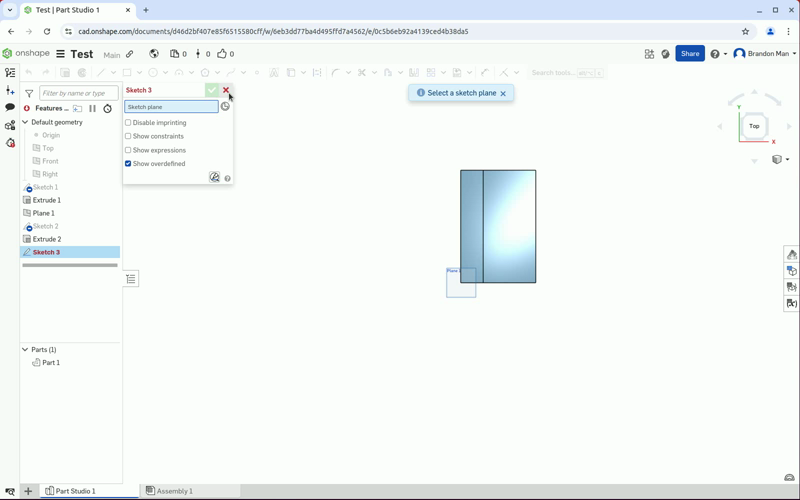
mouse_move(73, 215)
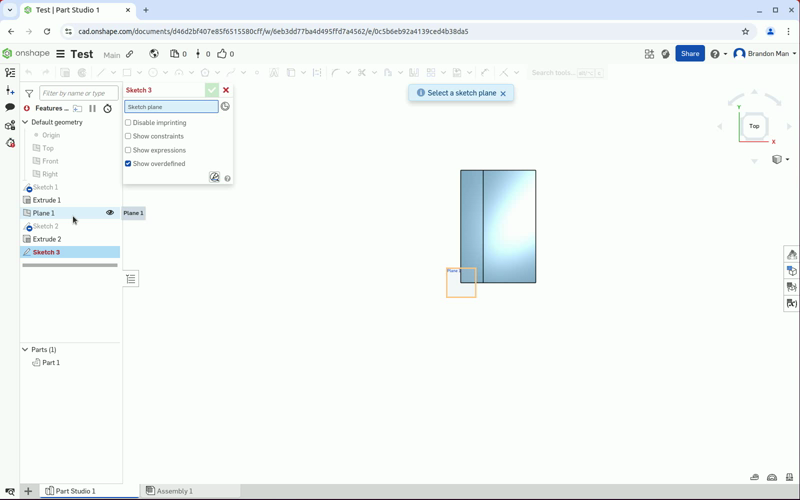
click(73, 215)
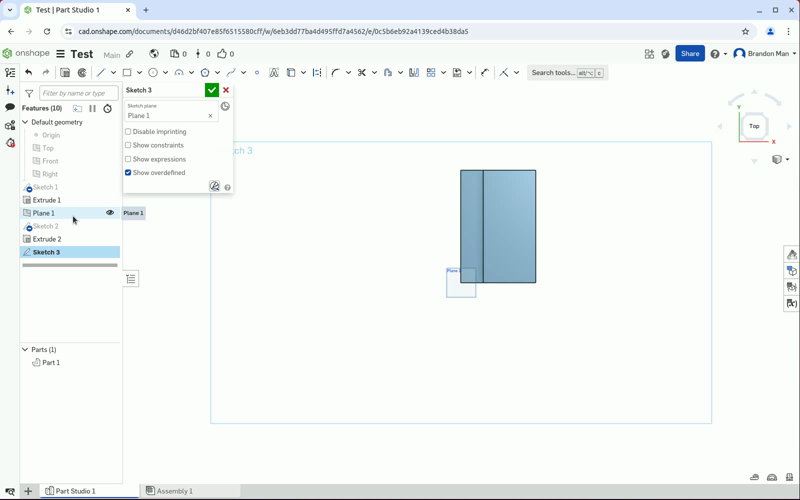
mouse_move(73, 352)
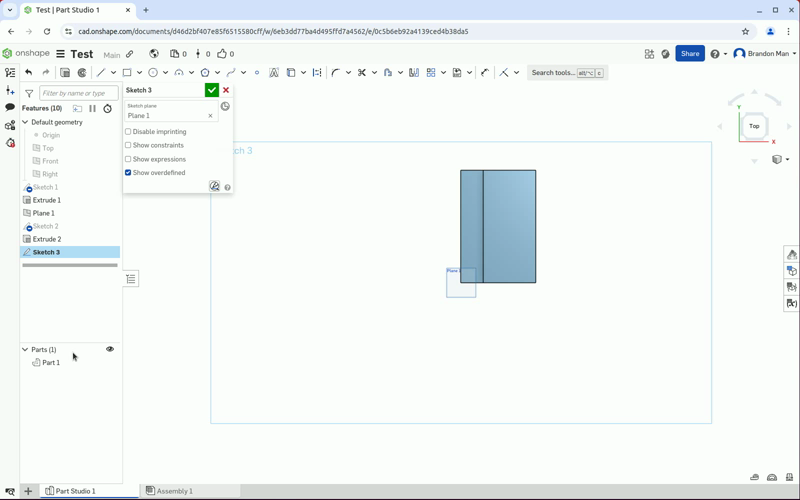
key(y)
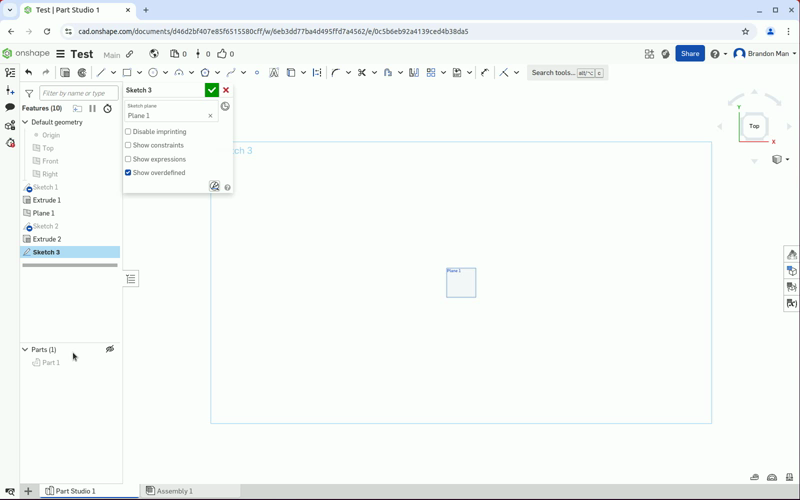
key(c)
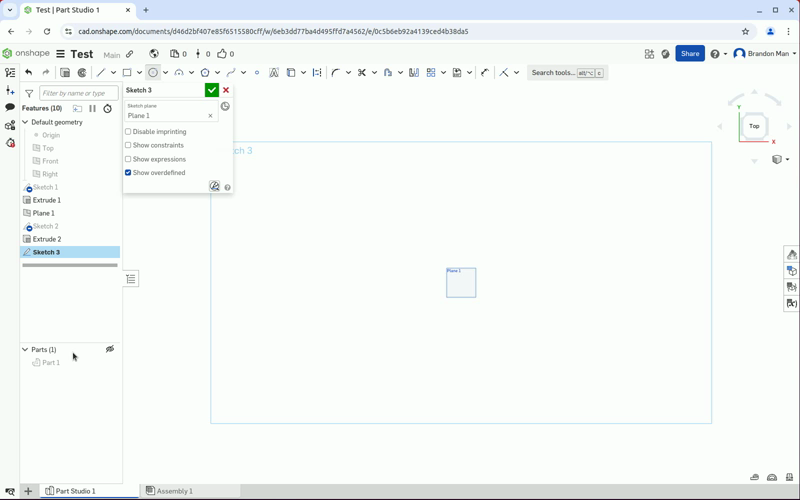
key_down(shift)
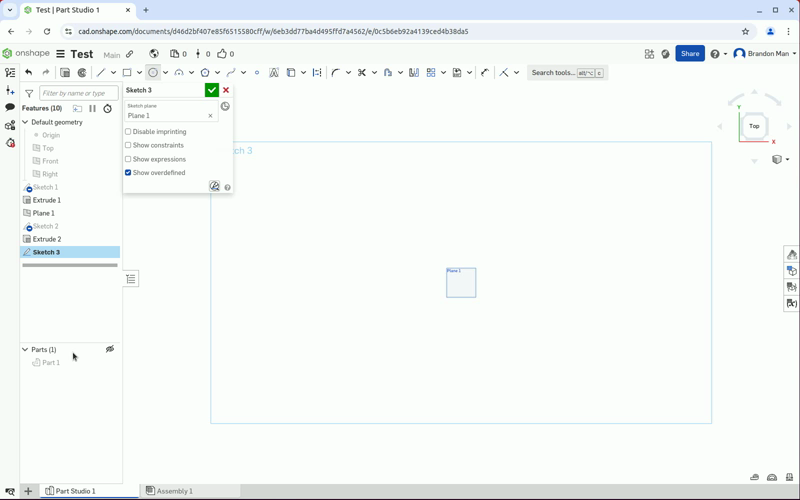
mouse_move(510, 226)
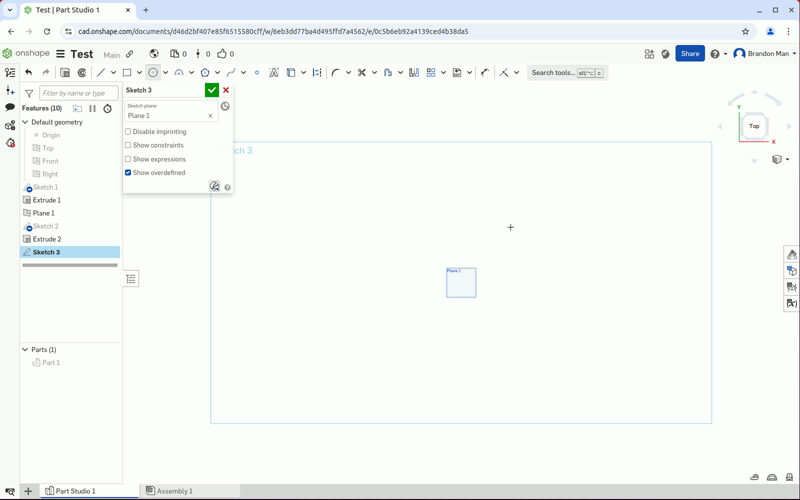
click(510, 226)
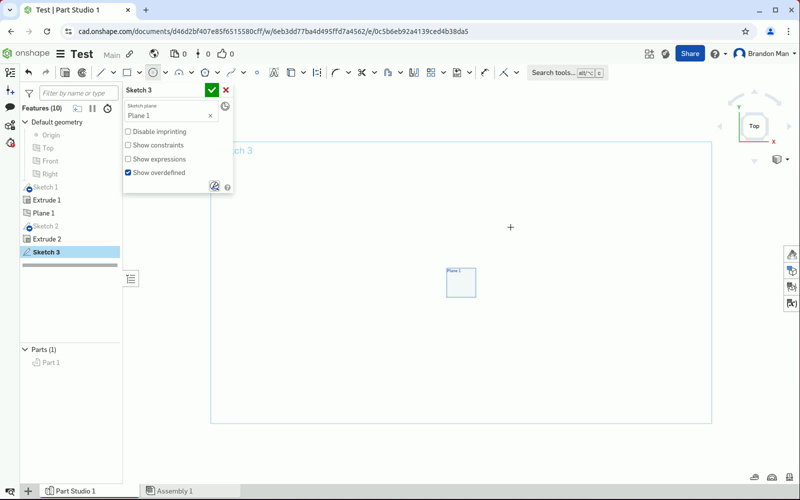
key_up(shift)
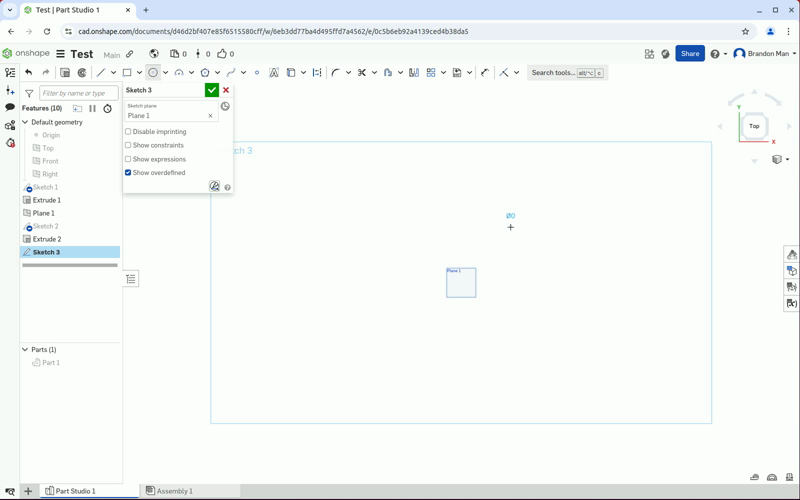
mouse_move(526, 226)
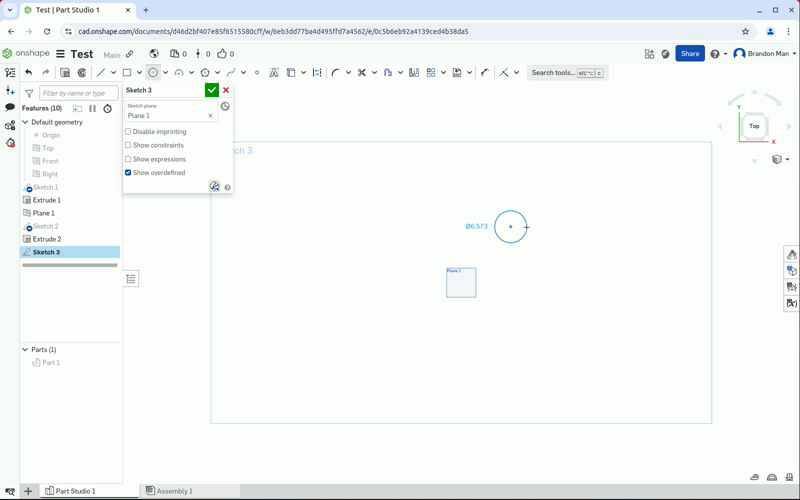
click(526, 226)
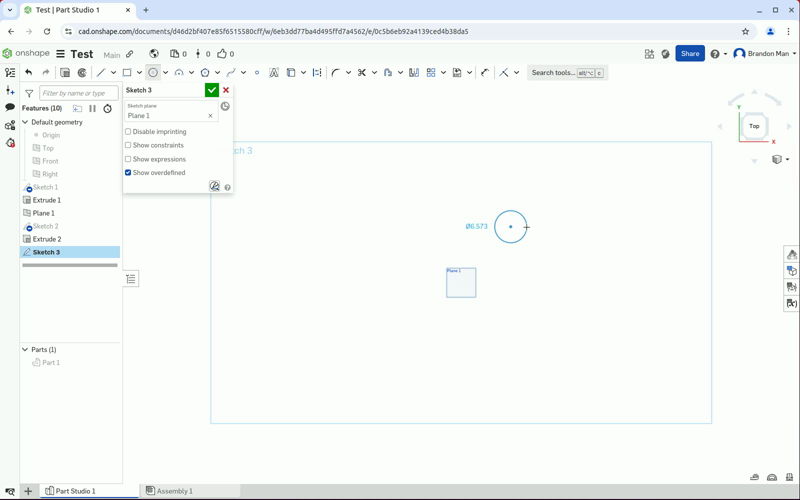
key(esc)
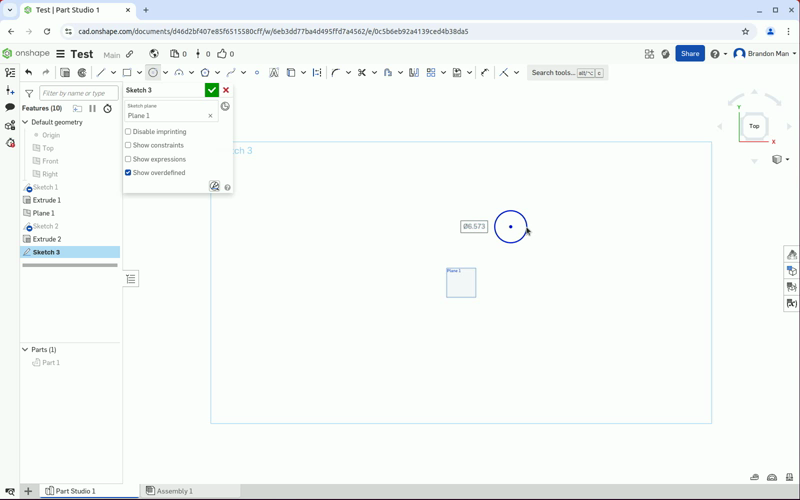
mouse_move(508, 231)
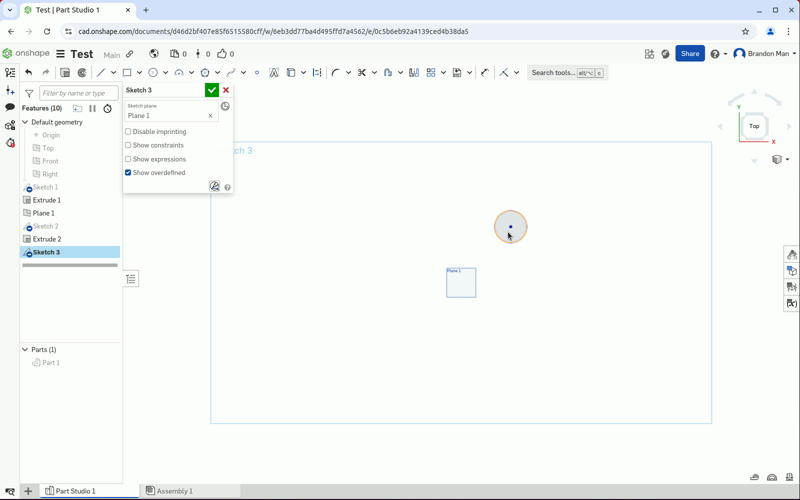
scroll(6)
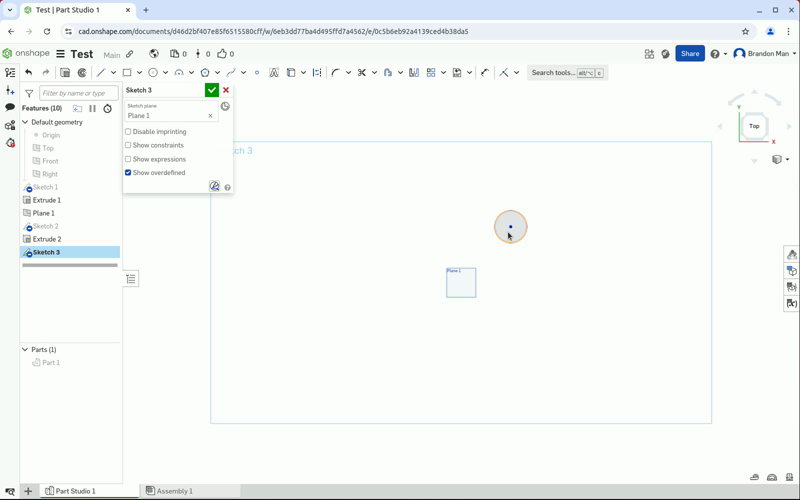
scroll(6)
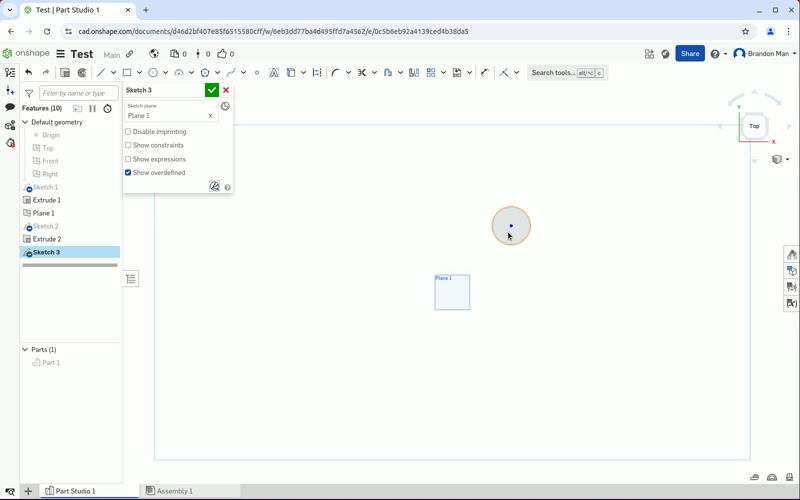
scroll(6)
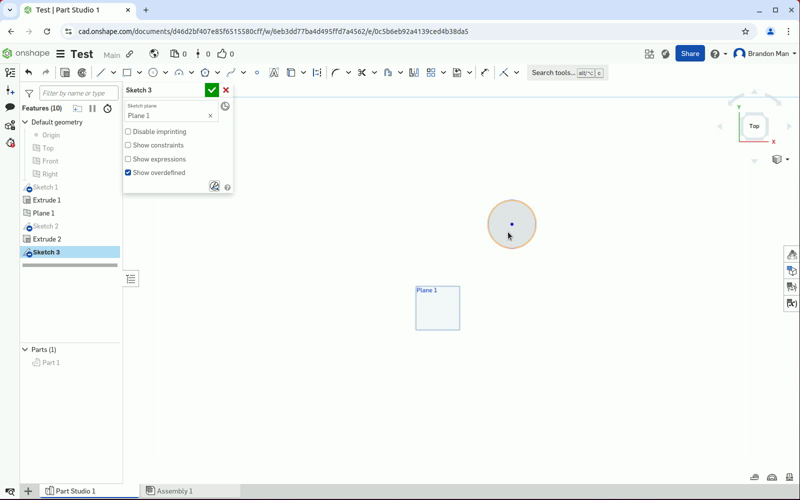
scroll(6)
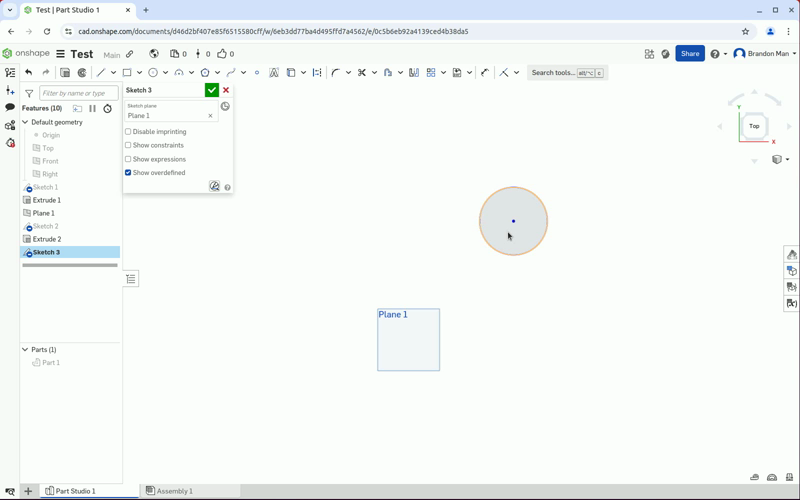
scroll(6)
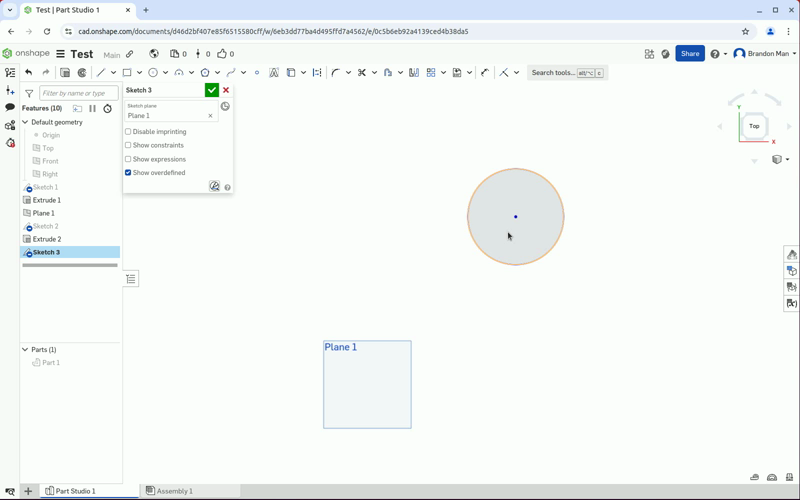
scroll(6)
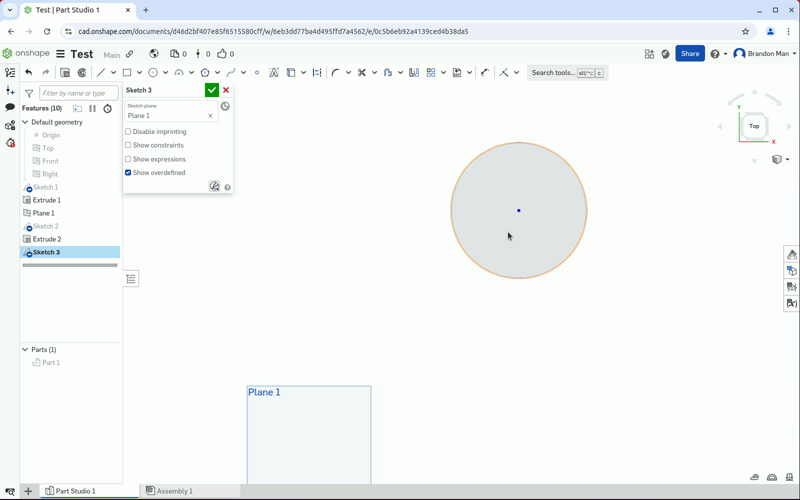
scroll(6)
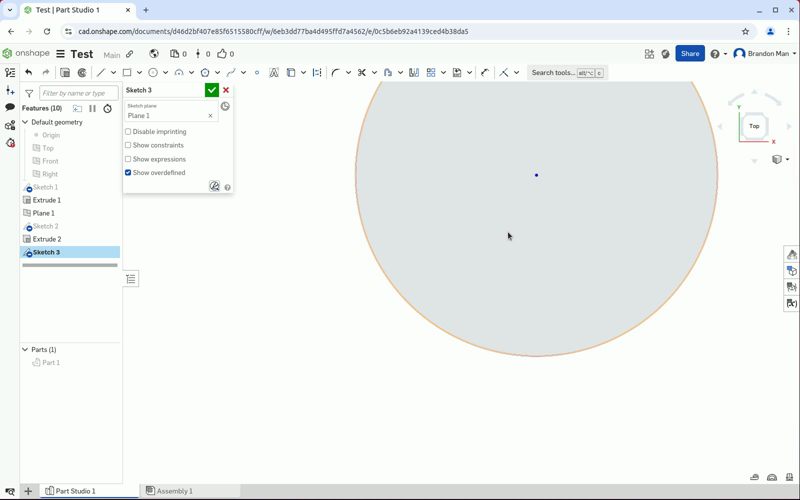
click(508, 231)
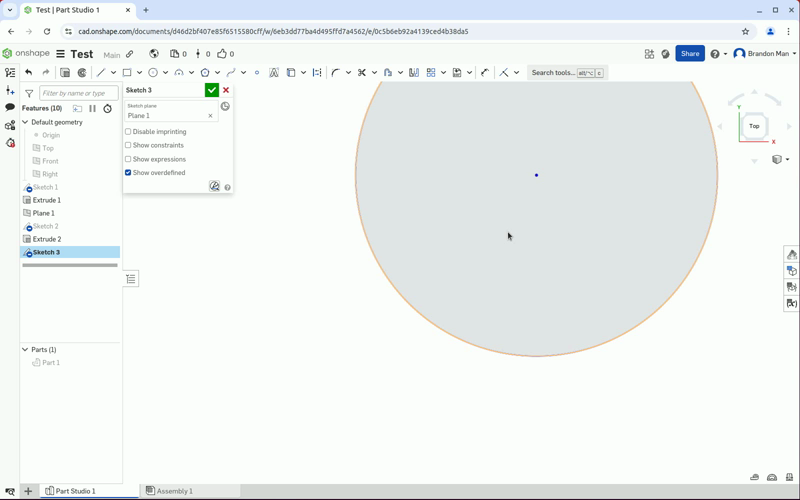
scroll(-6)
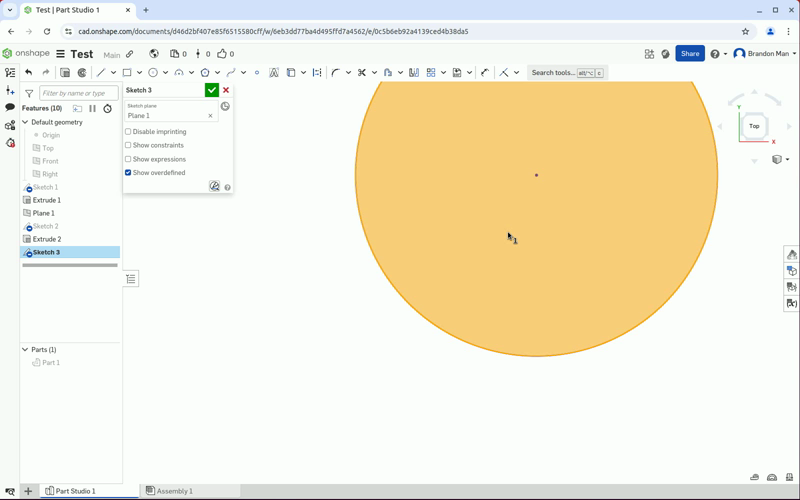
scroll(-6)
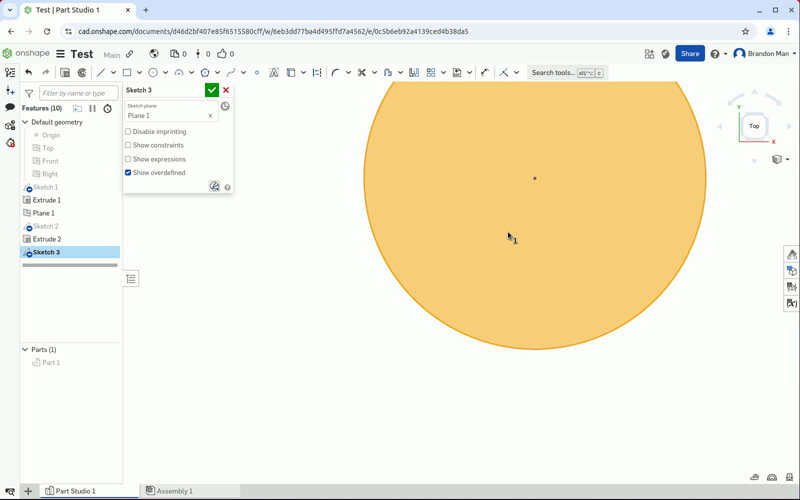
scroll(-6)
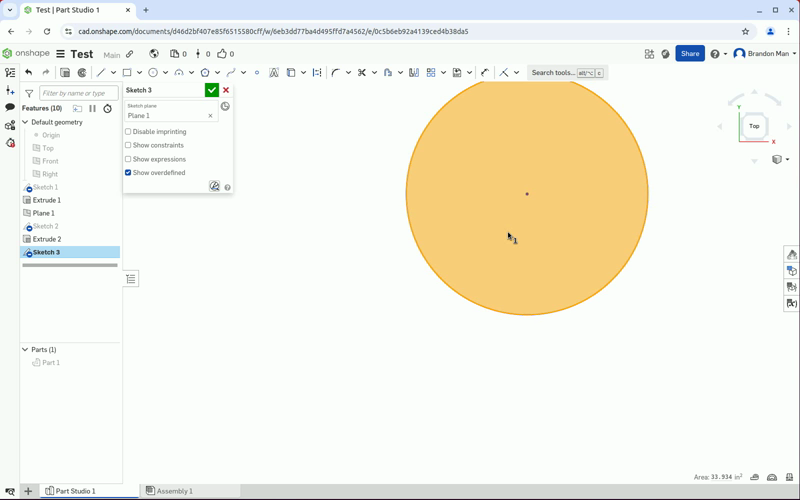
scroll(-6)
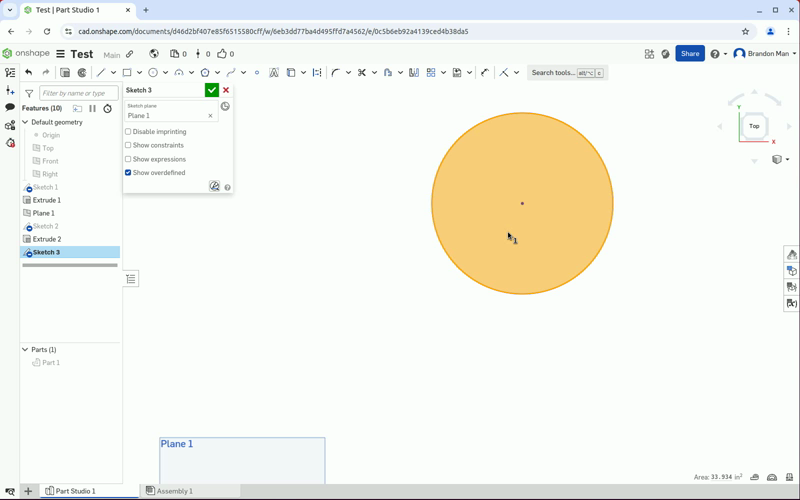
scroll(-6)
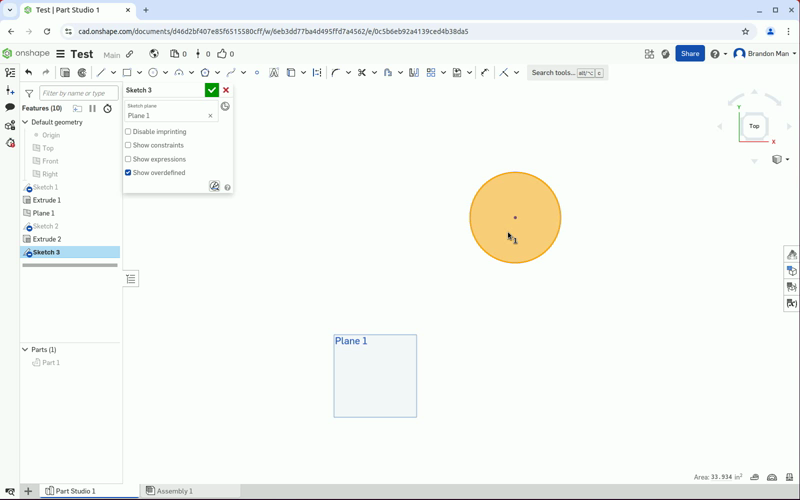
scroll(-6)
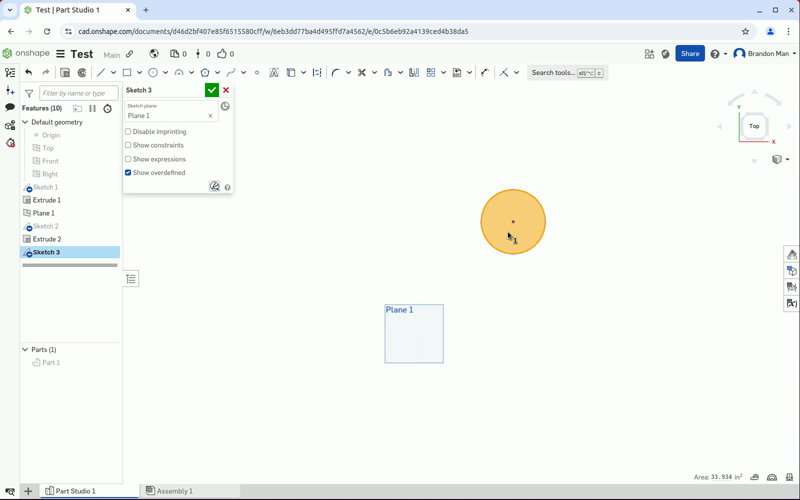
scroll(-6)
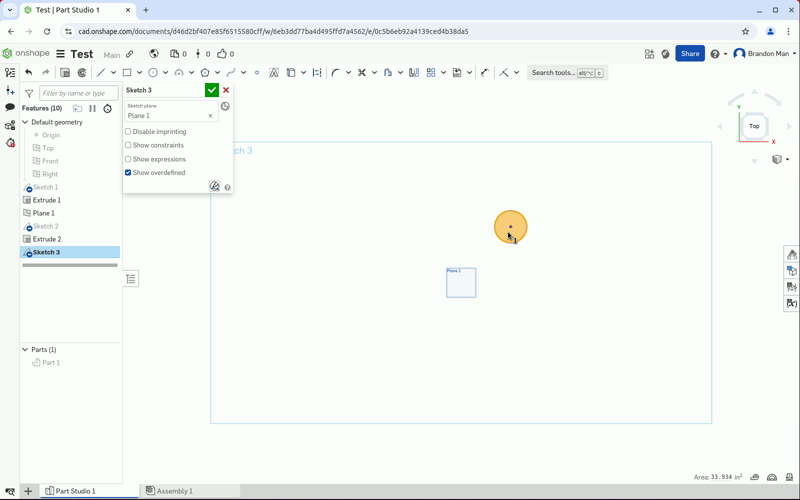
mouse_move(73, 352)
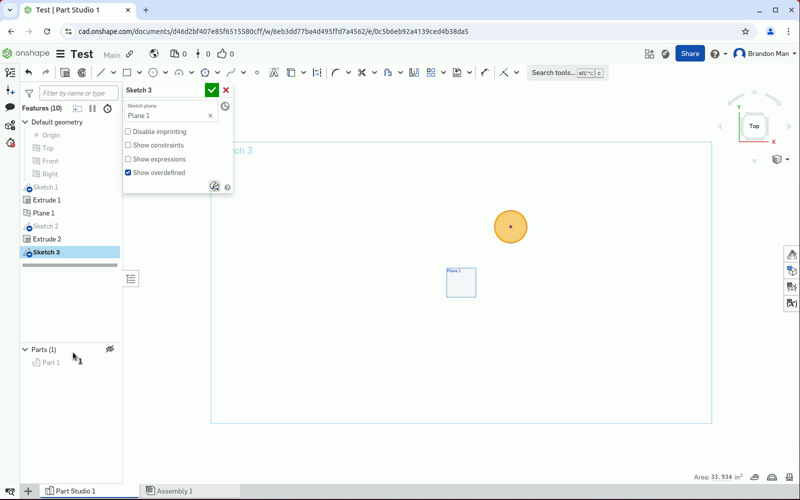
key(shift+y)
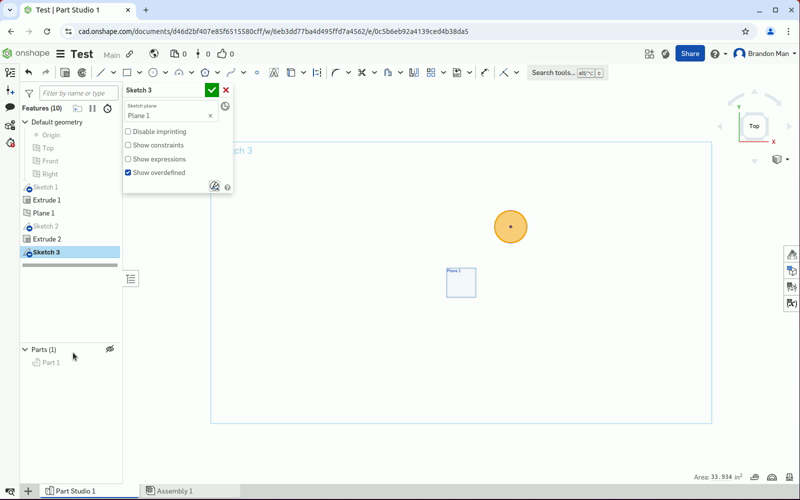
key(shift+e)
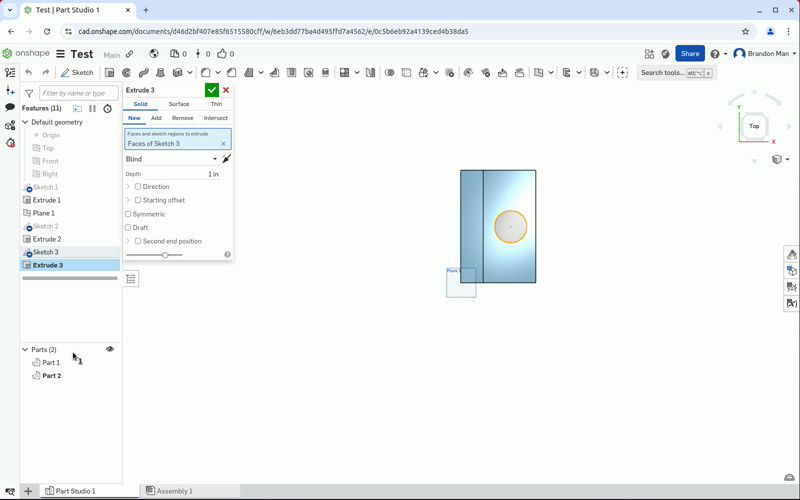
mouse_move(143, 106)
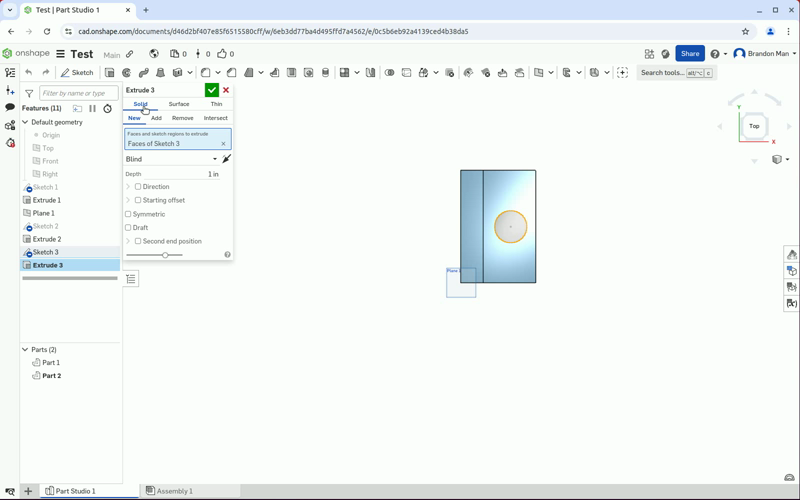
click(143, 106)
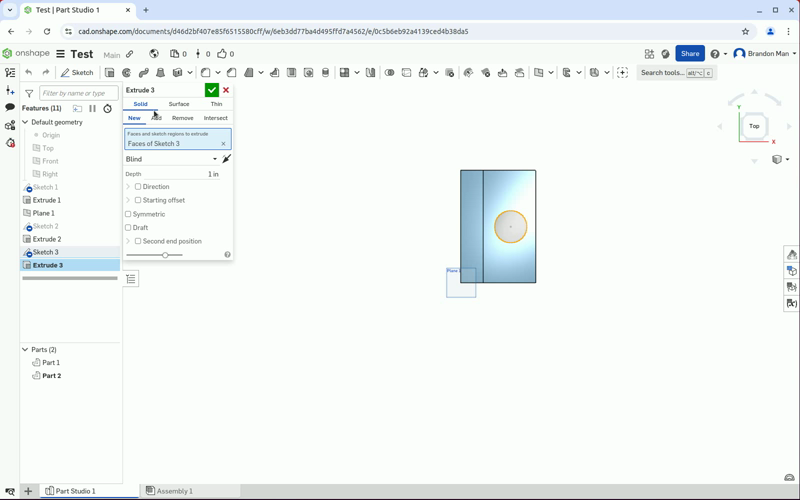
mouse_move(186, 120)
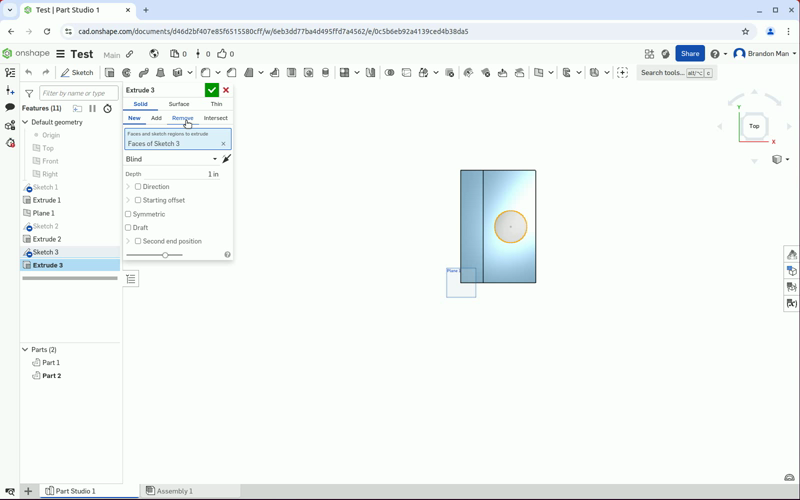
click(186, 120)
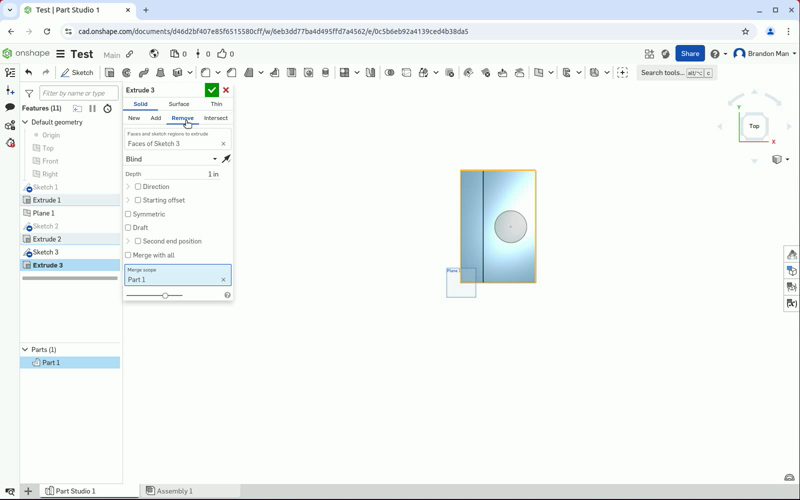
key(tab, 4)
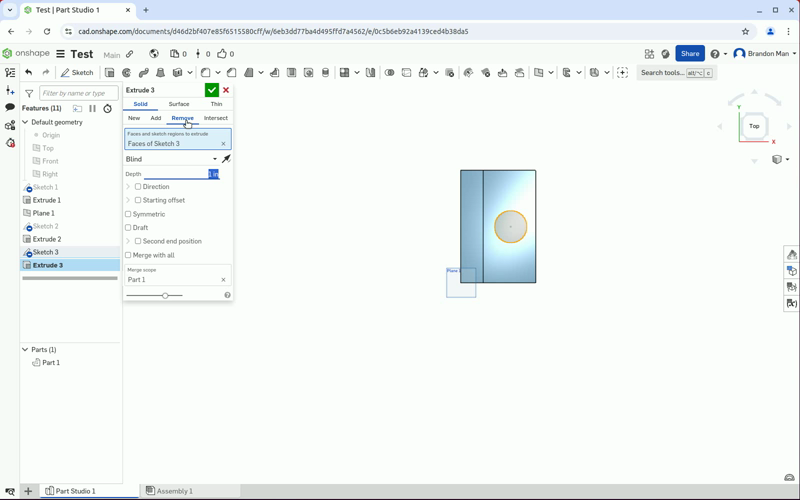
text(30.811)
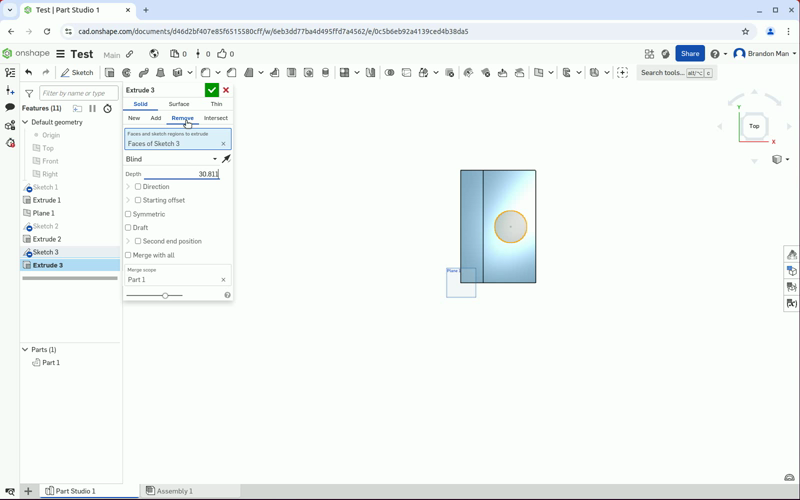
key(tab, 6)
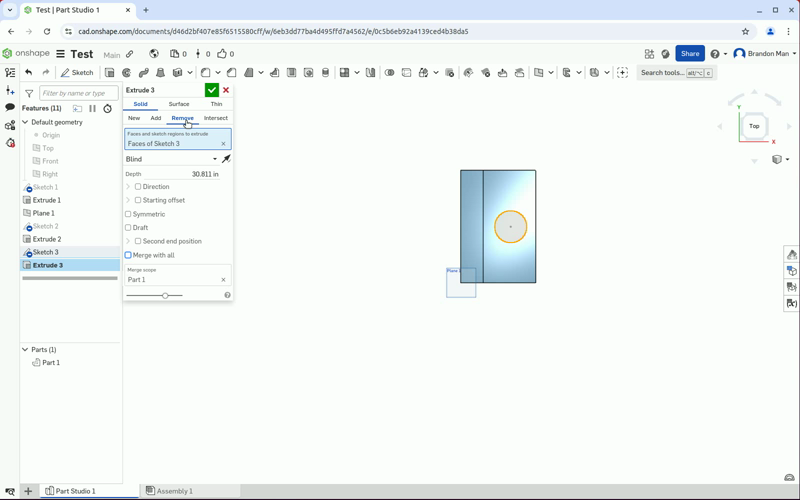
key(space)
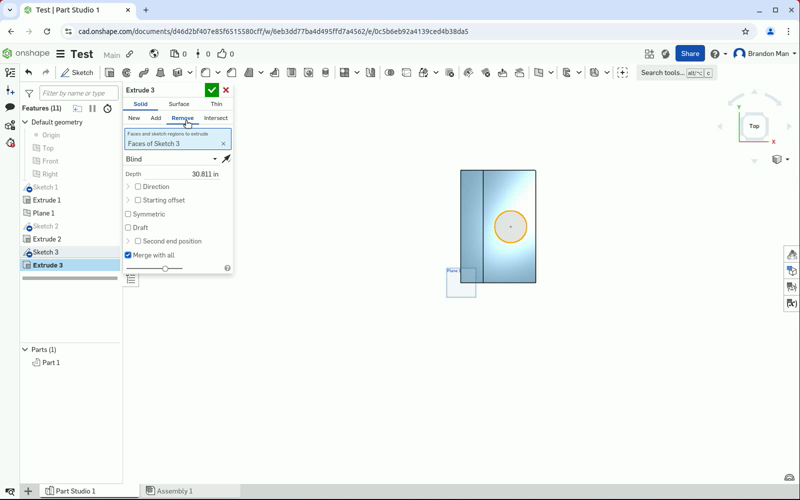
key(enter)
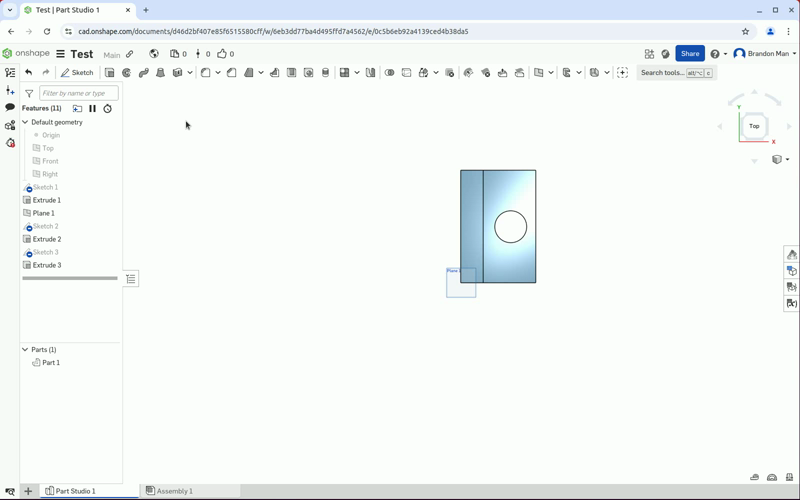
key(shift+h)
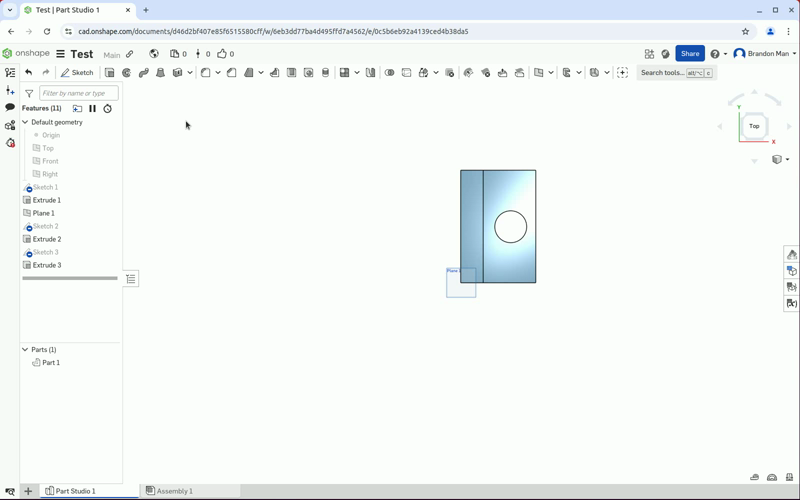
key(shift+h)
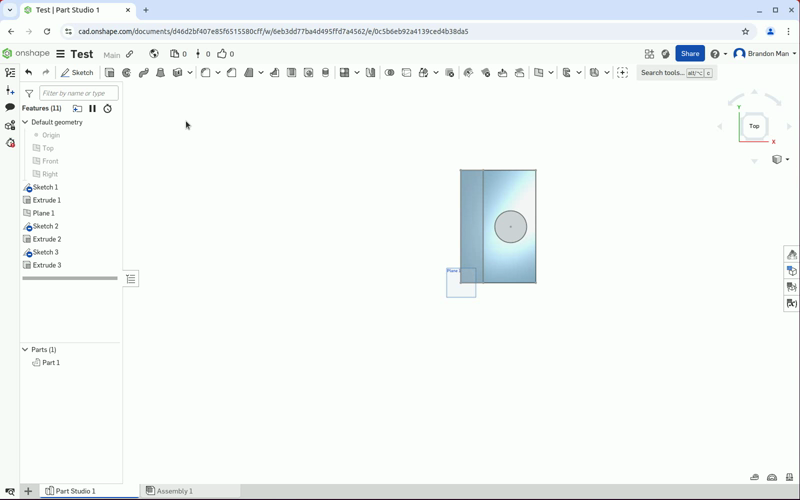
key(shift+7)
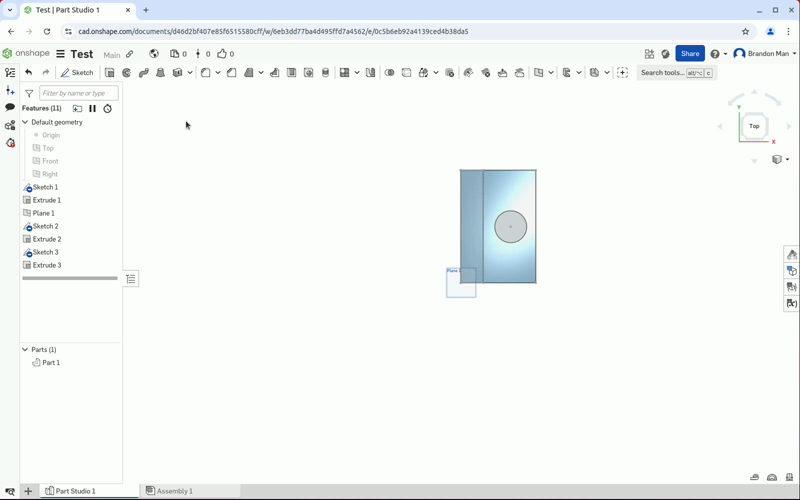
key(up, 3)
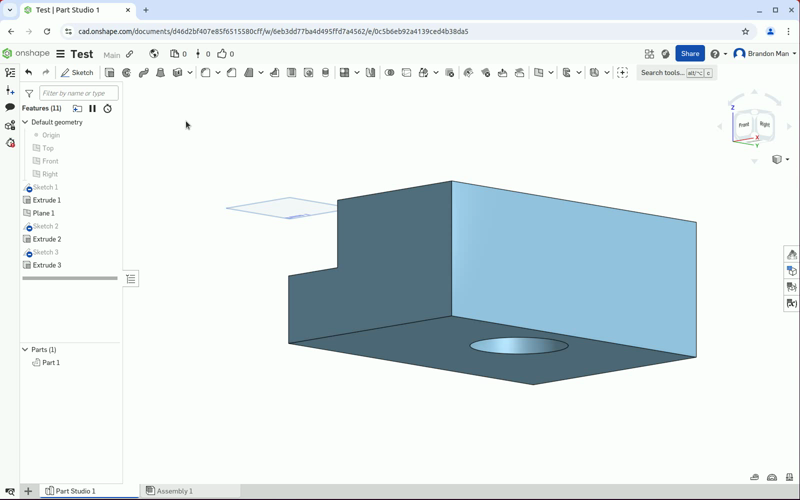
key(left, 3)
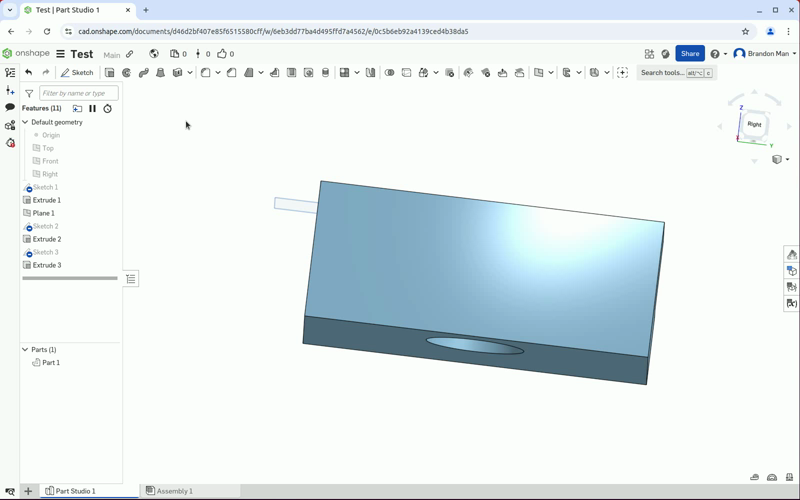
key(right, 3)
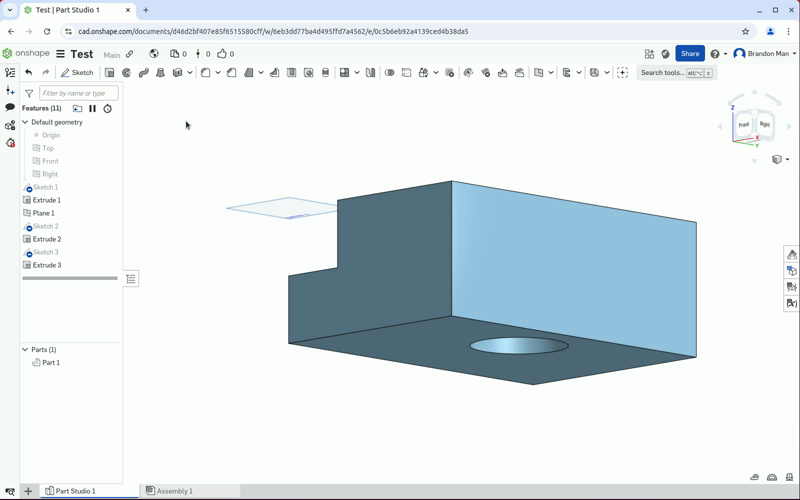
key(down, 3)
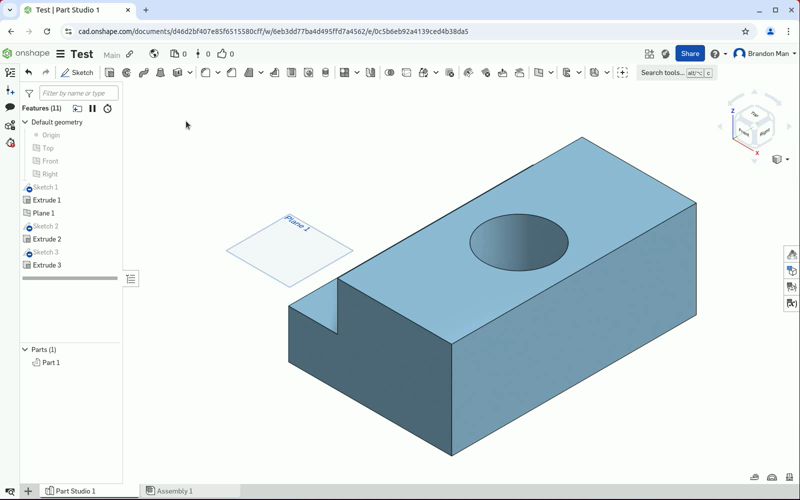
mouse_move(73, 189)
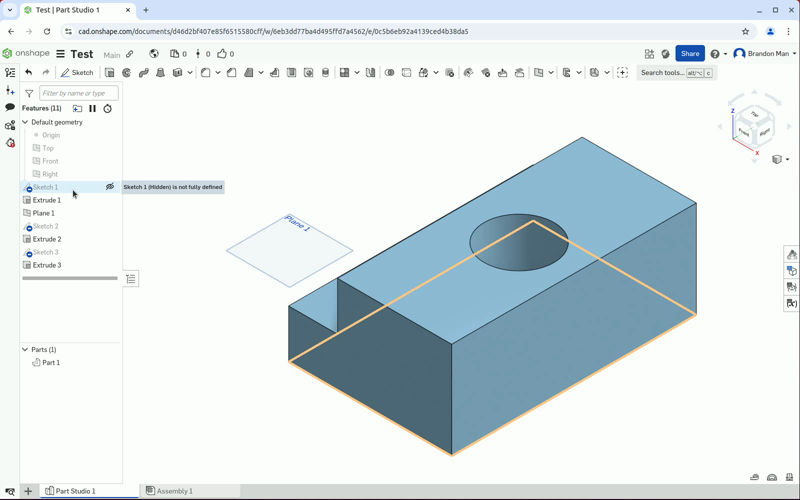
click(73, 189)